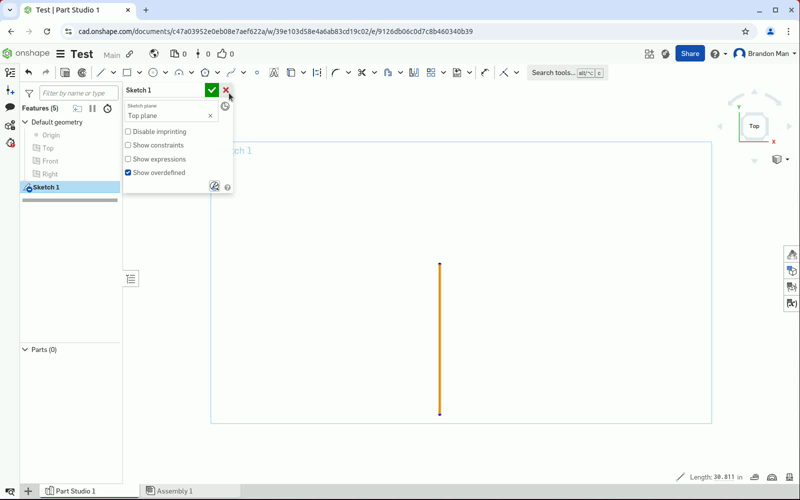
key(shift+h)
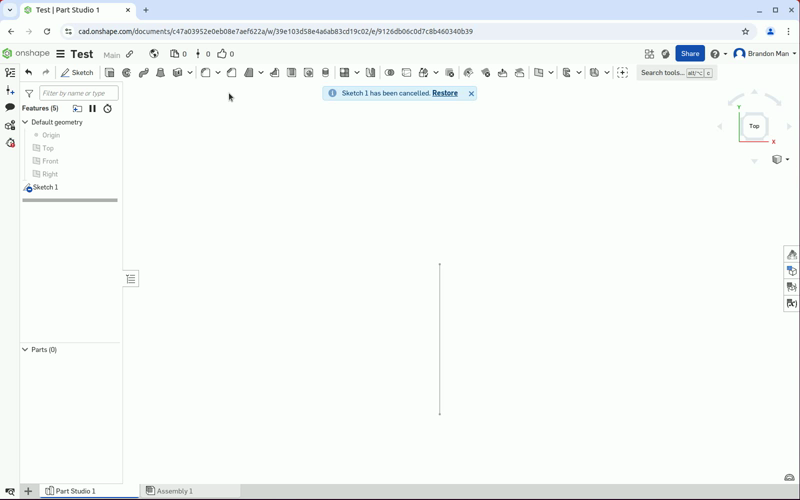
mouse_move(73, 352)
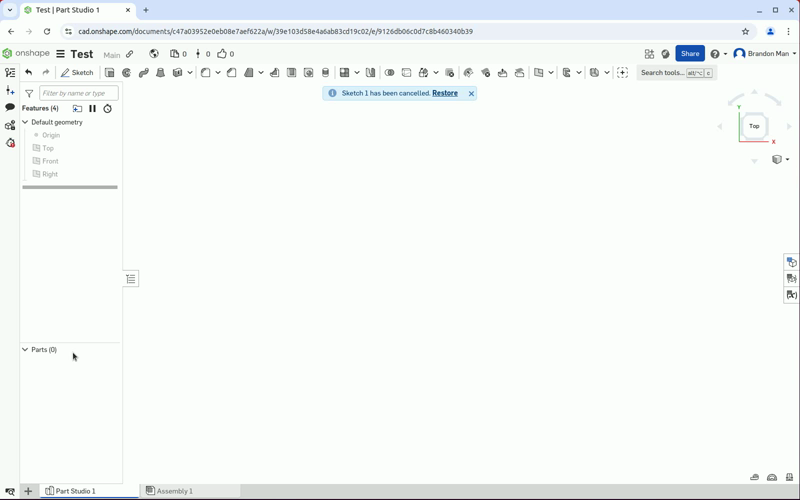
key(y)
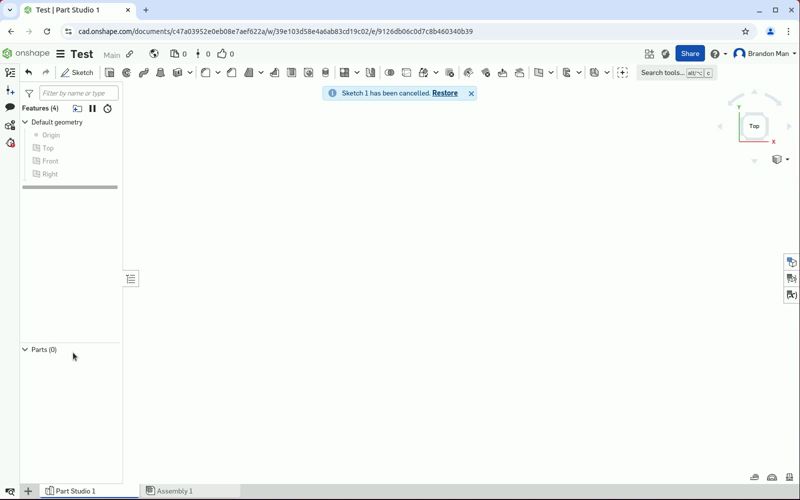
key(shift+p)
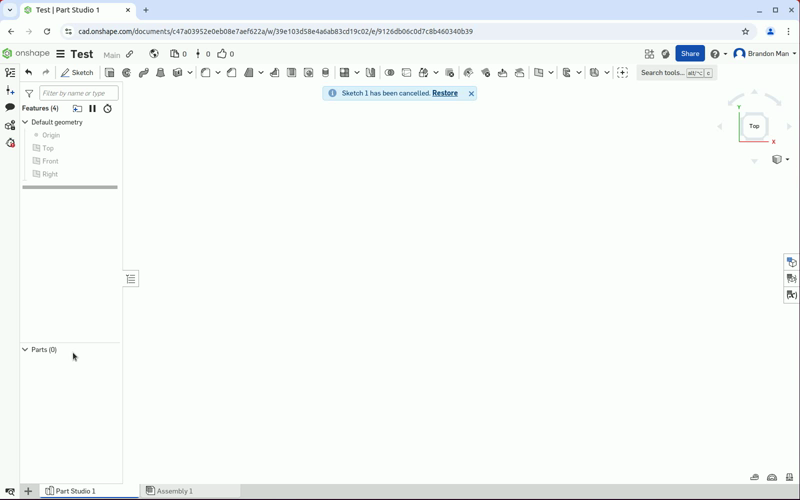
key(space)
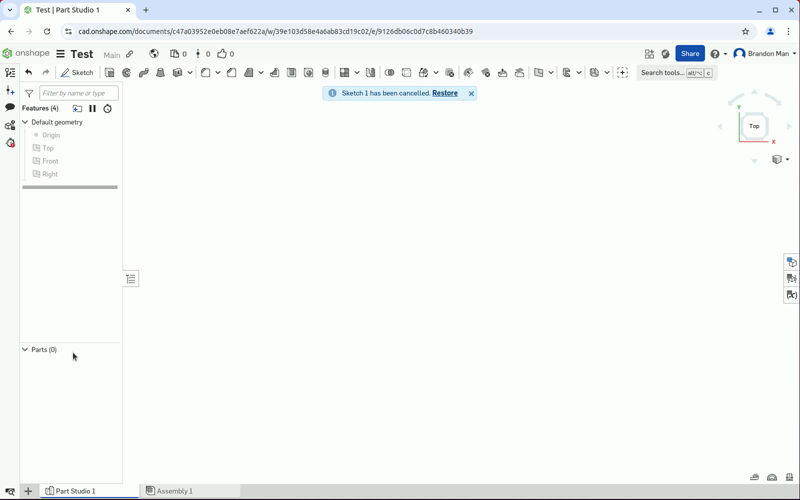
key_down(shift)
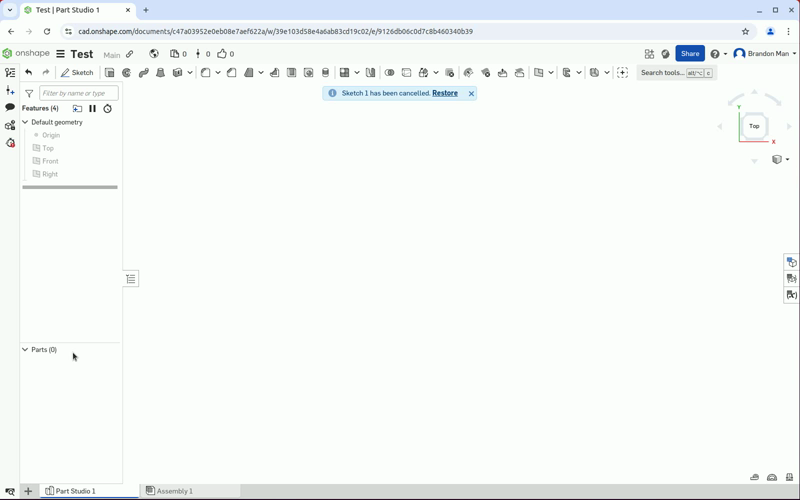
key(up)
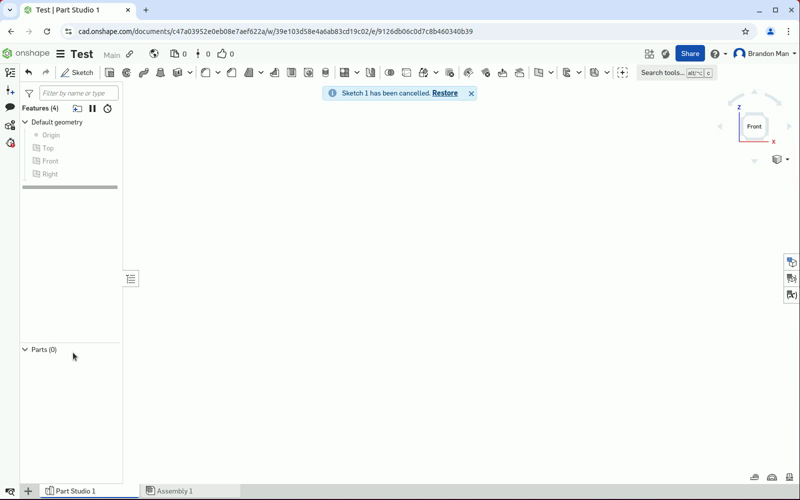
key_up(shift)
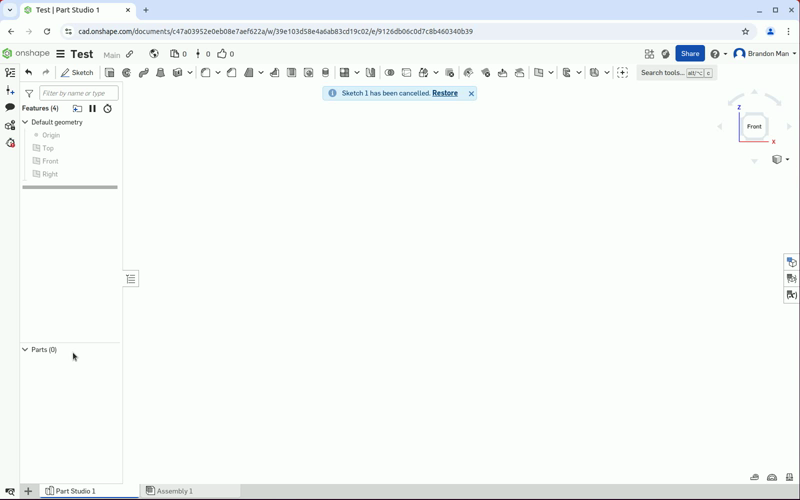
mouse_move(73, 352)
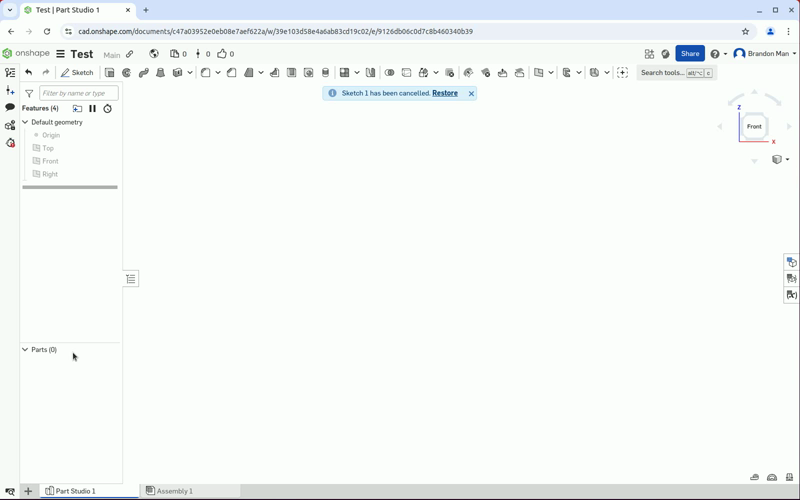
key(shift+y)
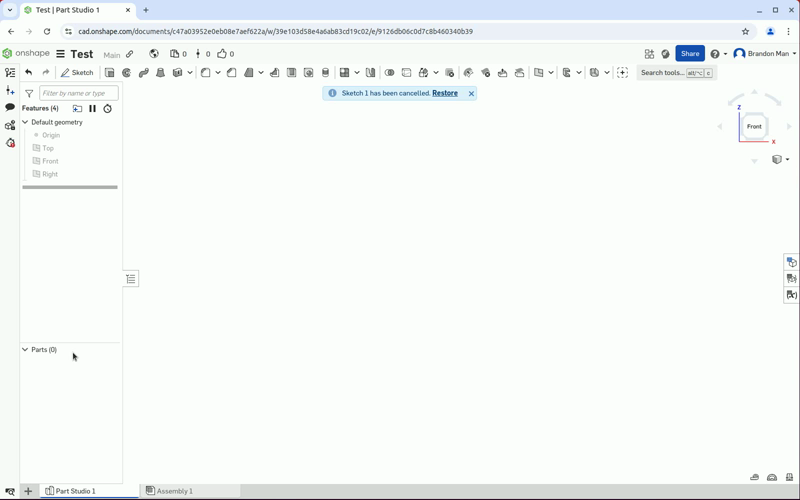
key(shift+s)
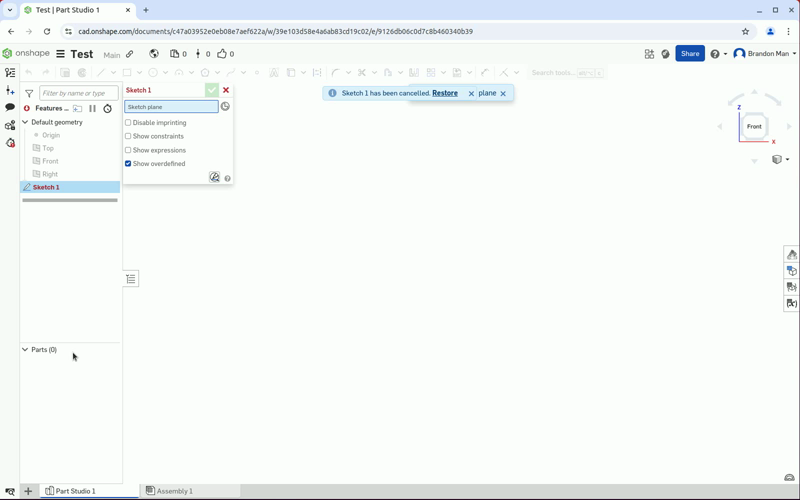
mouse_move(73, 163)
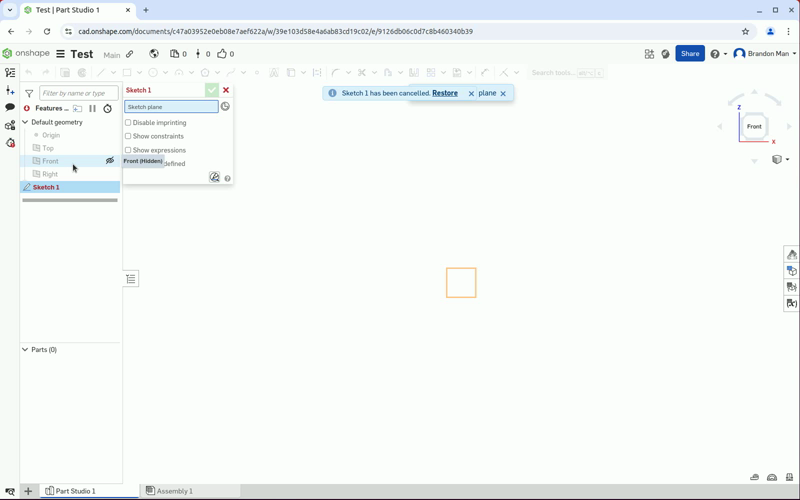
click(73, 163)
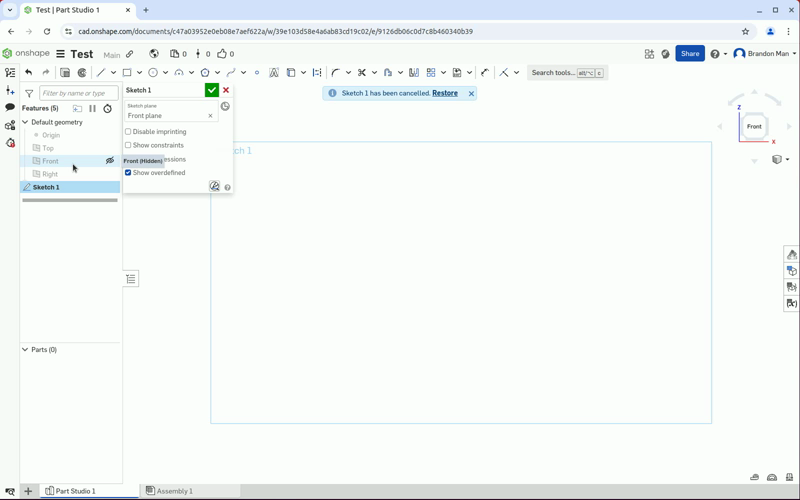
mouse_move(73, 352)
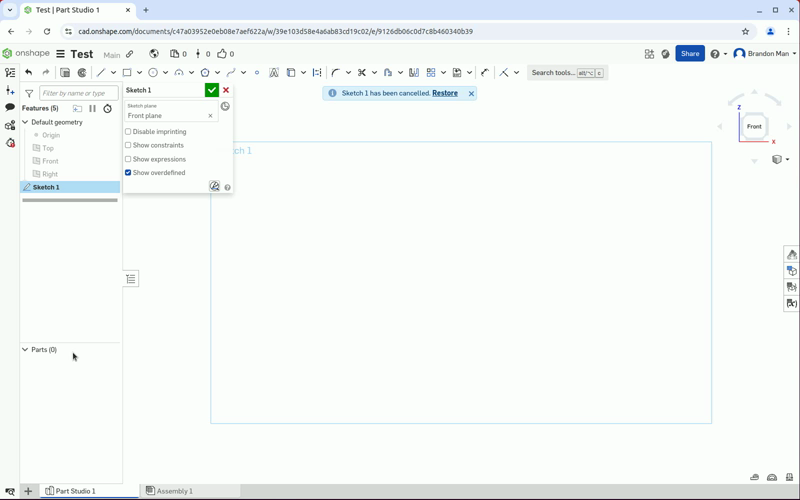
key(y)
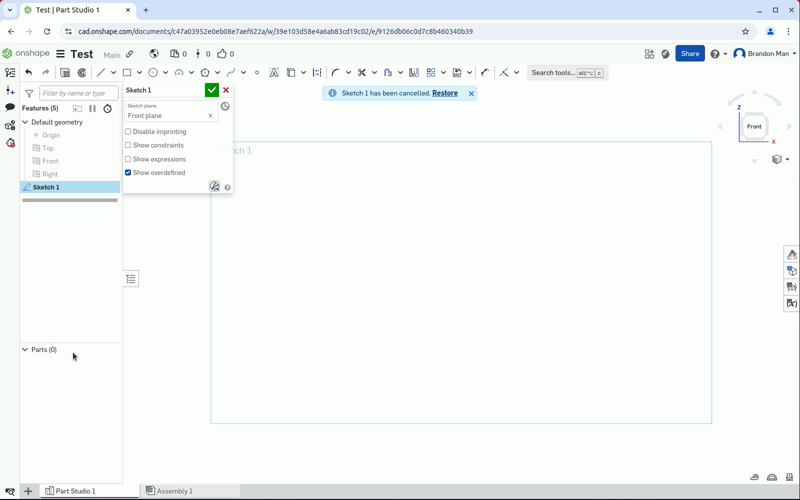
key(l)
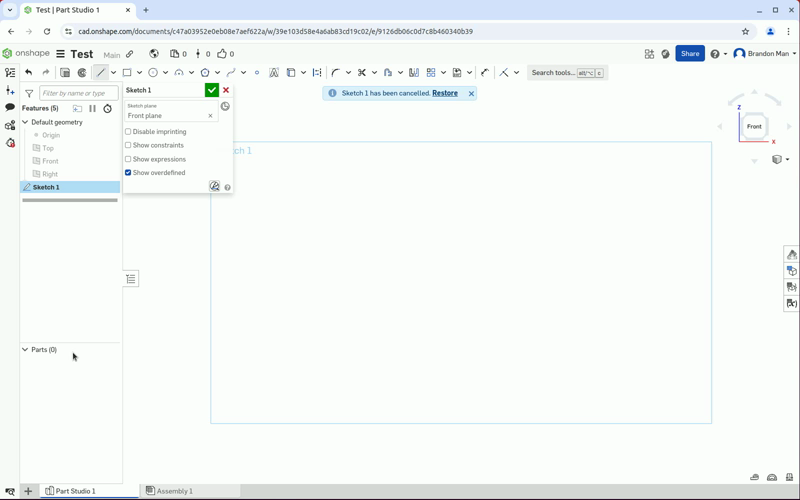
key_down(shift)
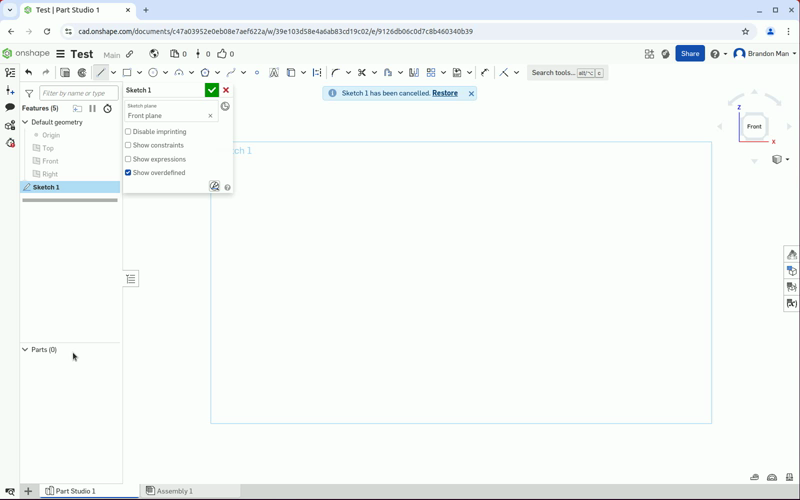
mouse_move(460, 282)
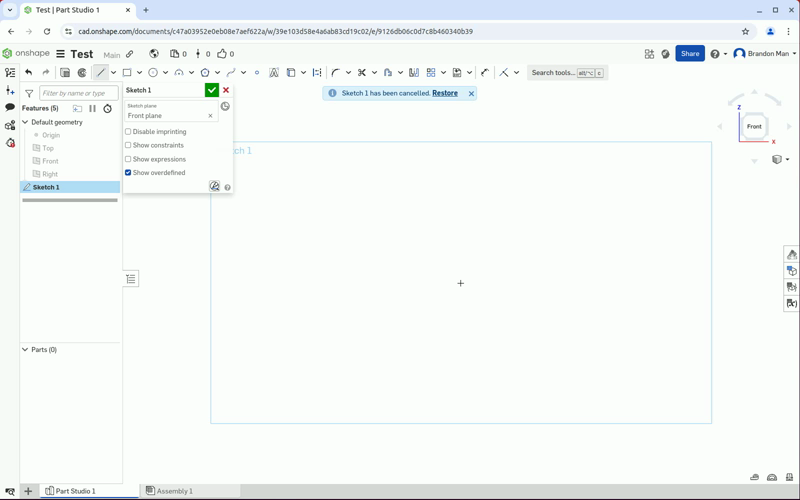
click(460, 282)
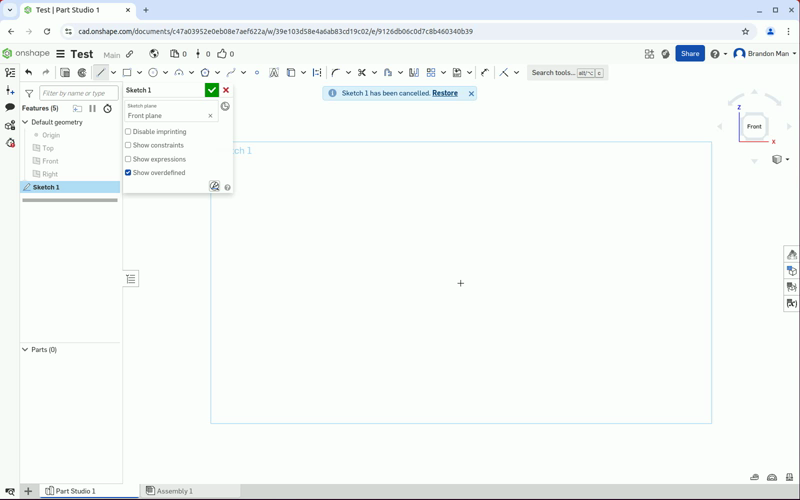
key_up(shift)
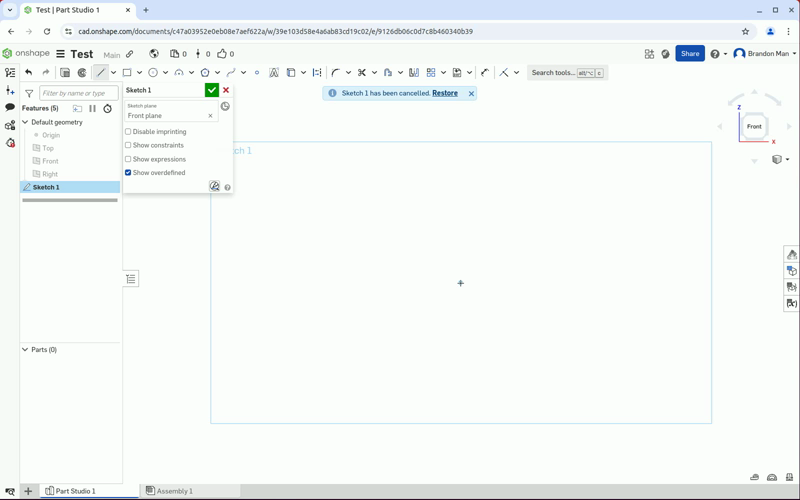
key_down(shift)
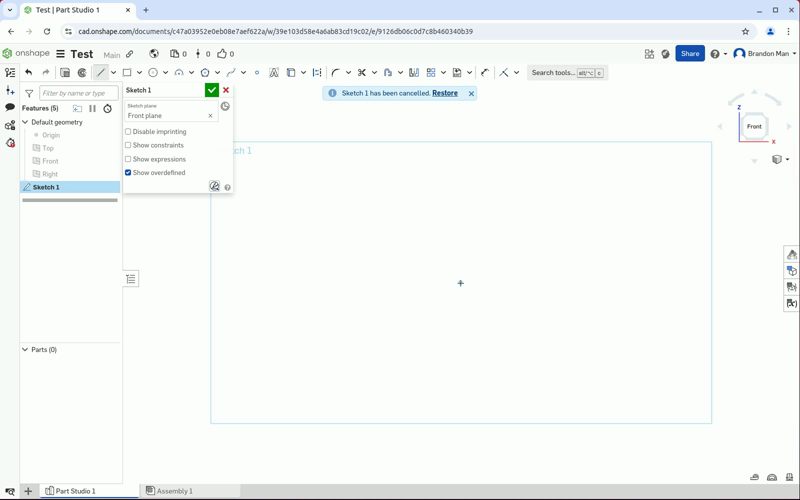
mouse_move(490, 282)
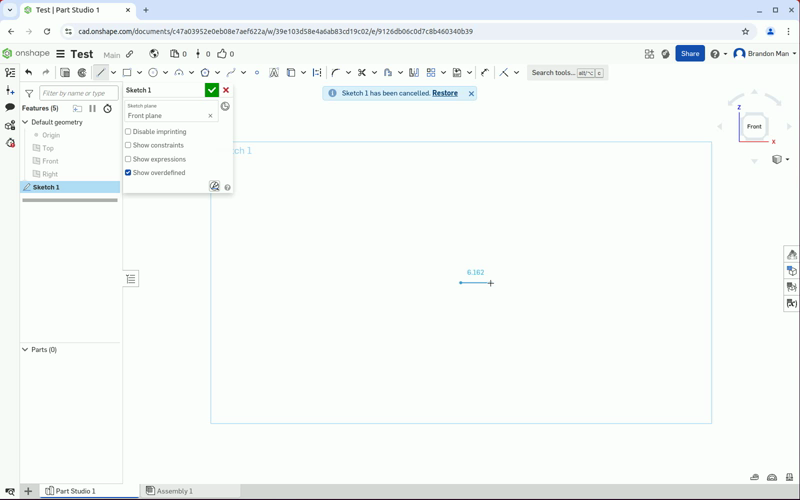
mouse_move(504, 282)
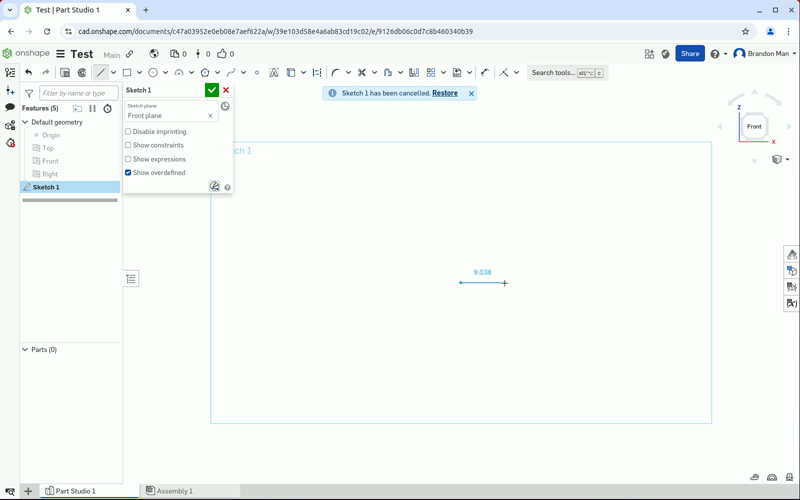
click(504, 282)
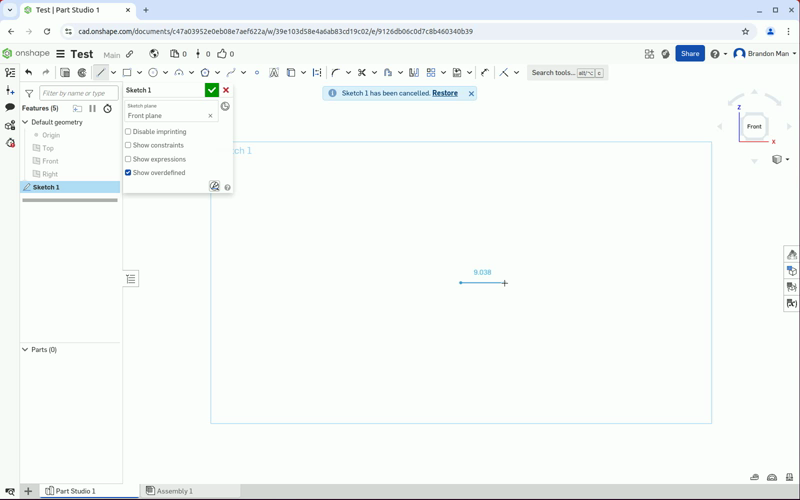
key_up(shift)
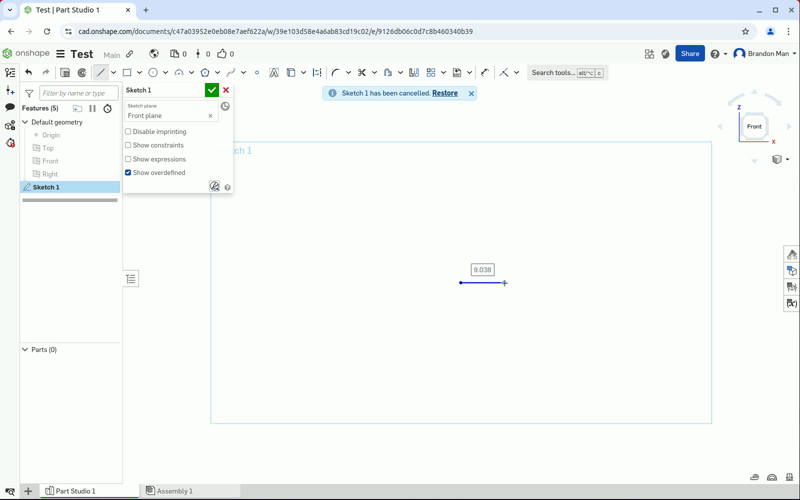
key_down(shift)
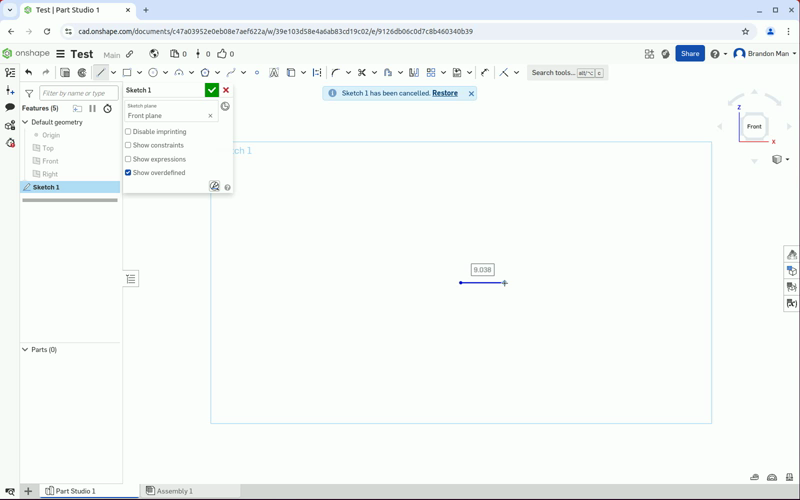
mouse_move(534, 282)
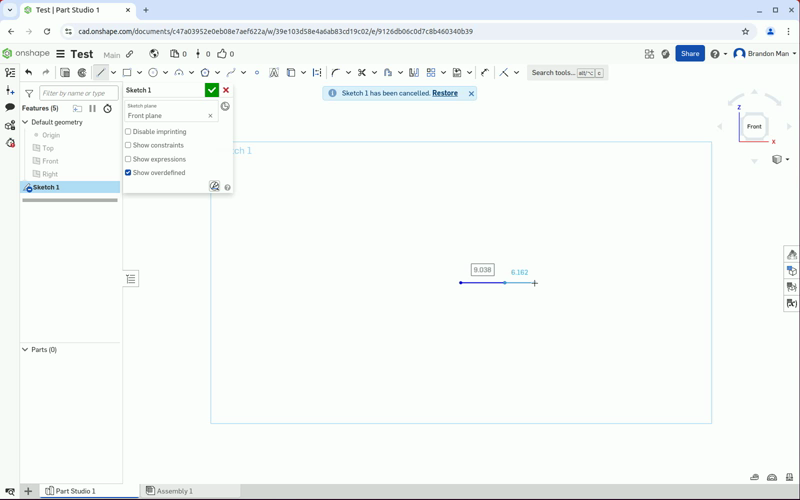
mouse_move(504, 261)
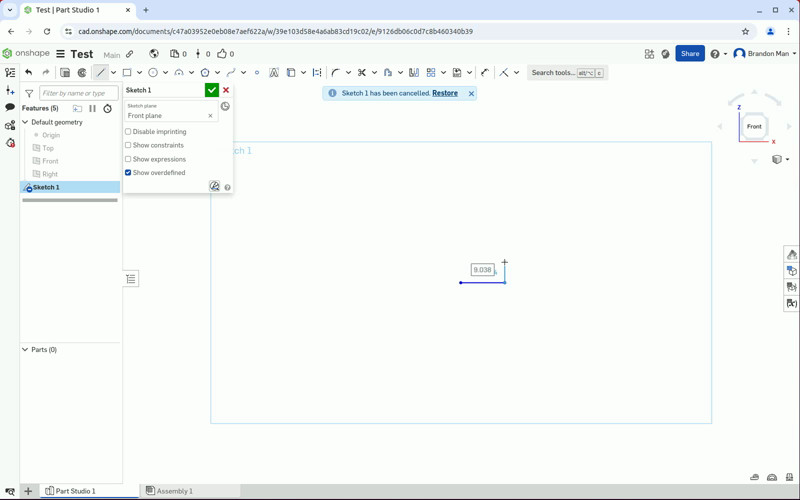
click(504, 261)
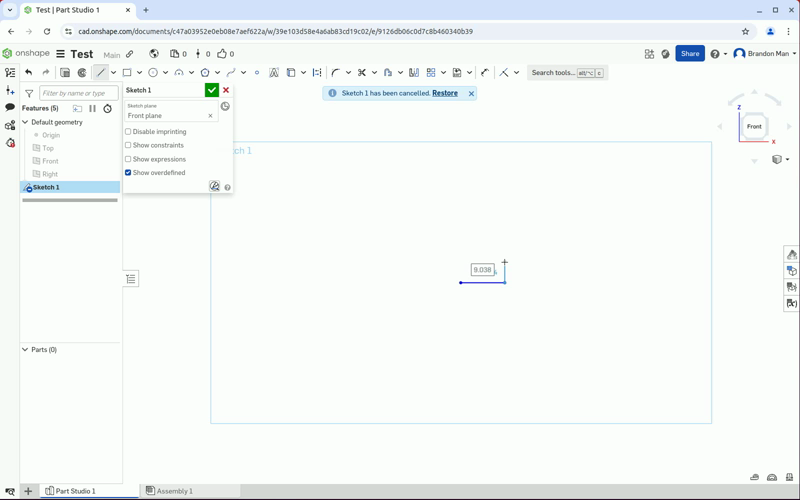
key_up(shift)
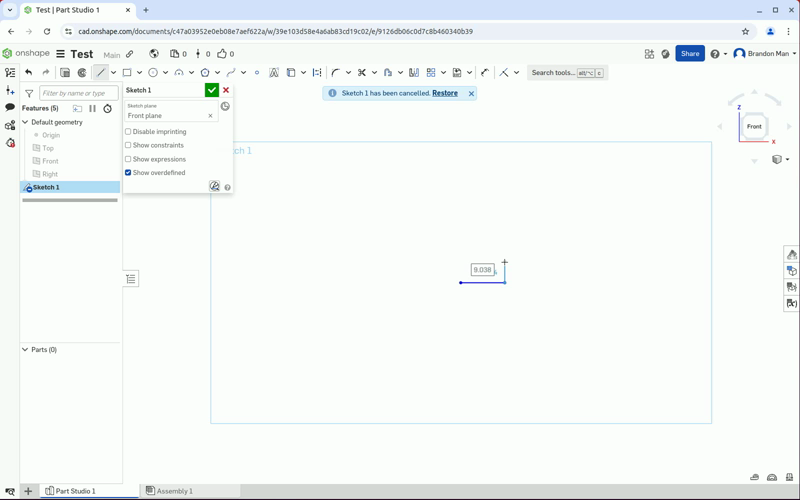
key_down(shift)
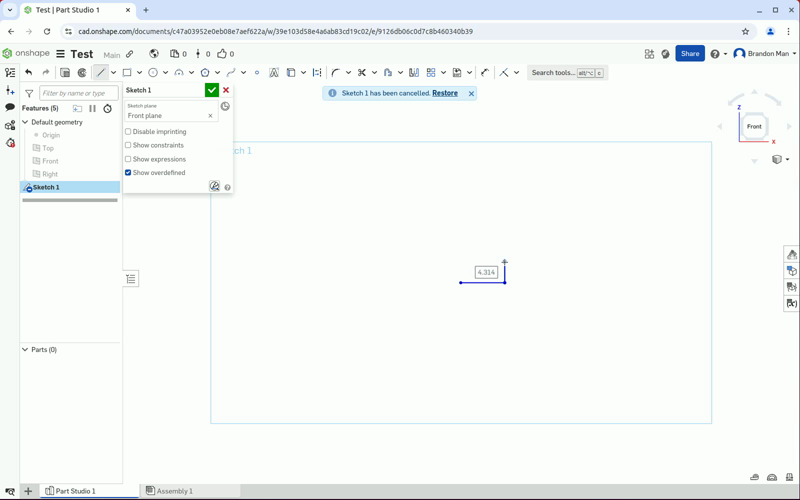
mouse_move(534, 261)
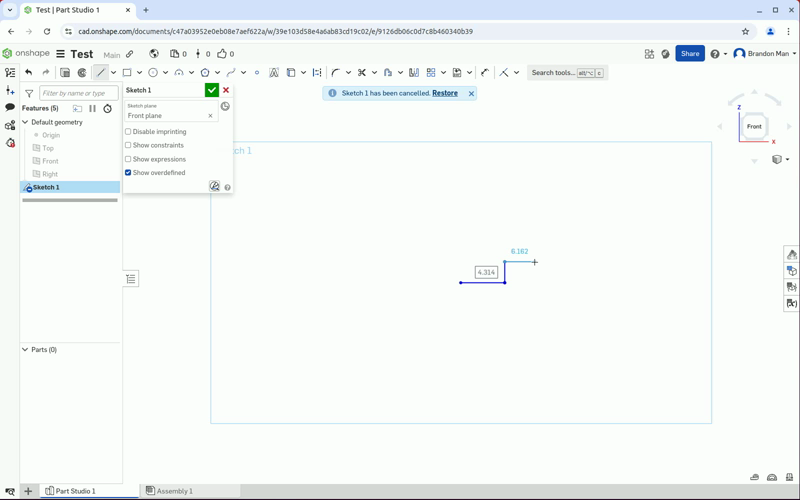
mouse_move(460, 261)
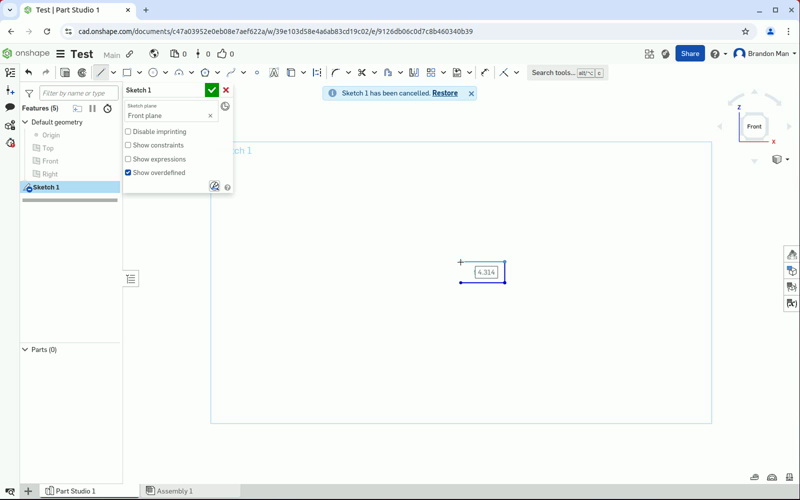
click(460, 261)
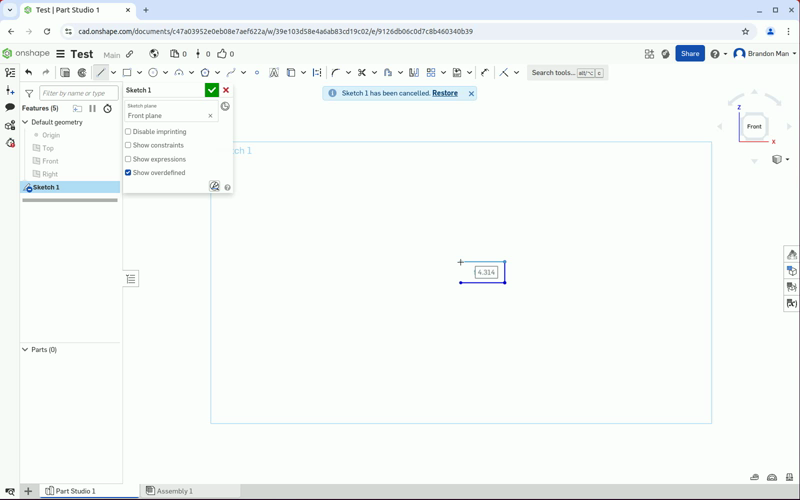
key_up(shift)
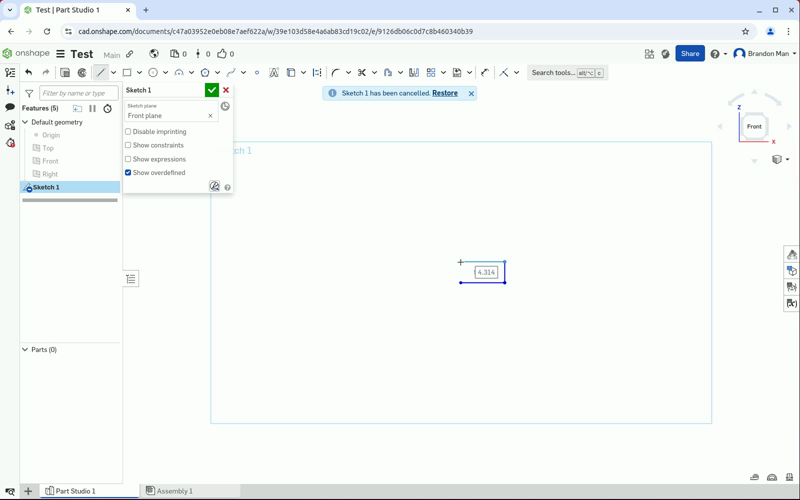
mouse_move(490, 261)
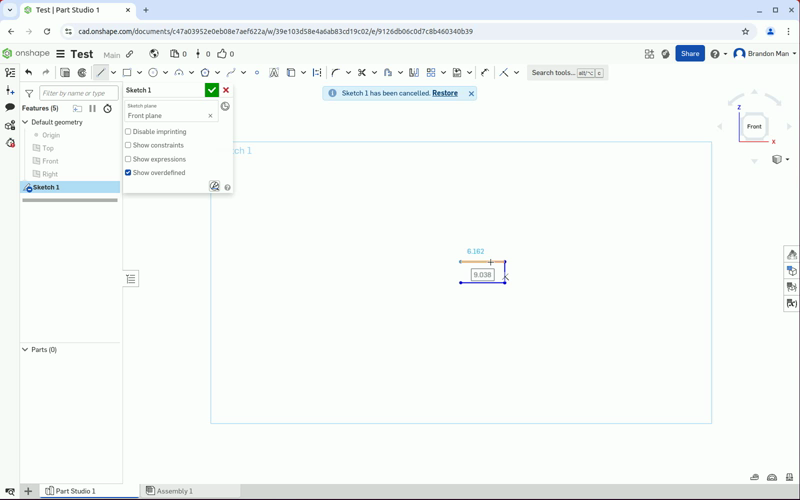
key_down(shift)
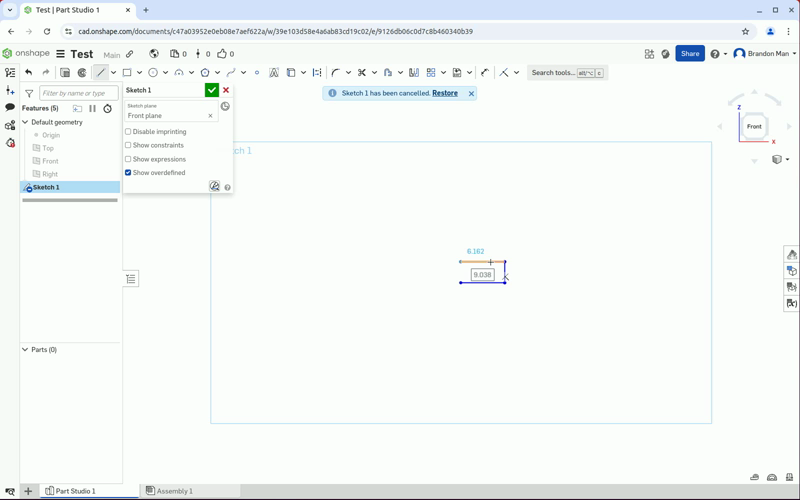
mouse_move(460, 282)
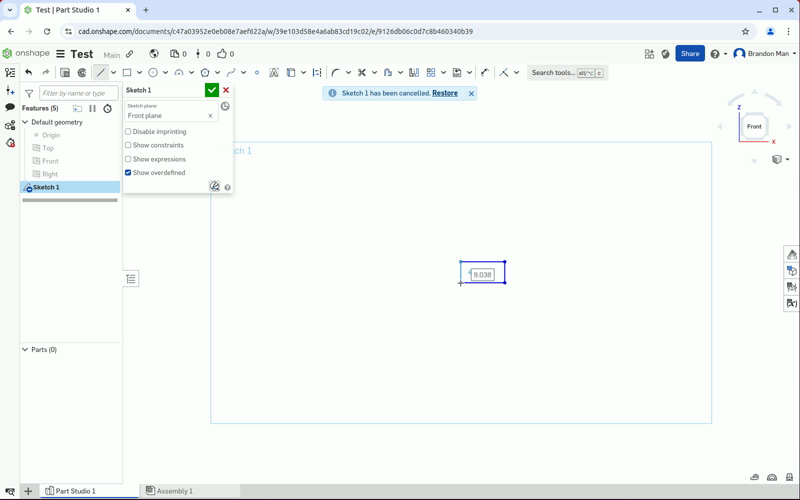
key_up(shift)
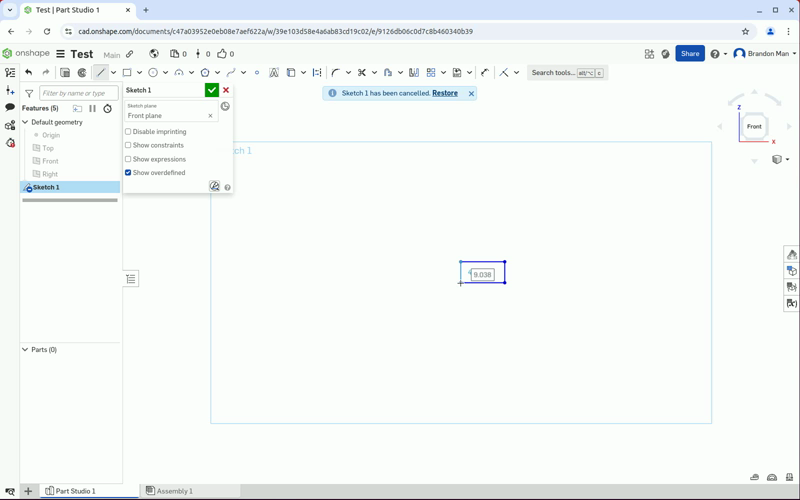
click(460, 282)
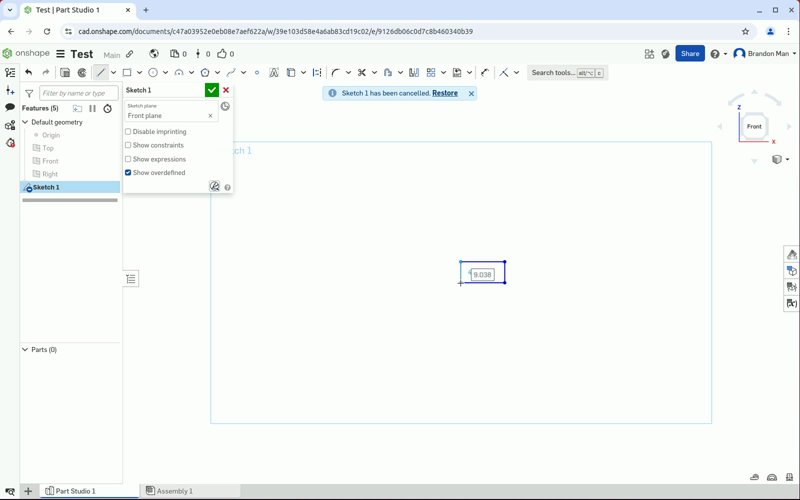
key(esc)
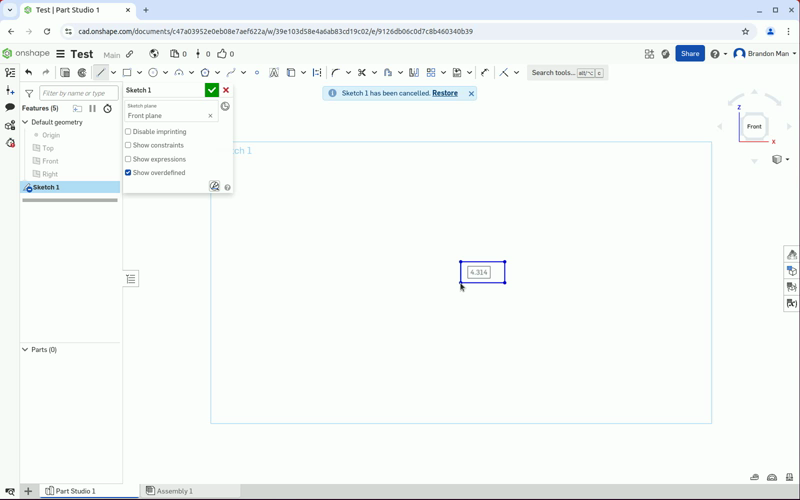
mouse_move(488, 273)
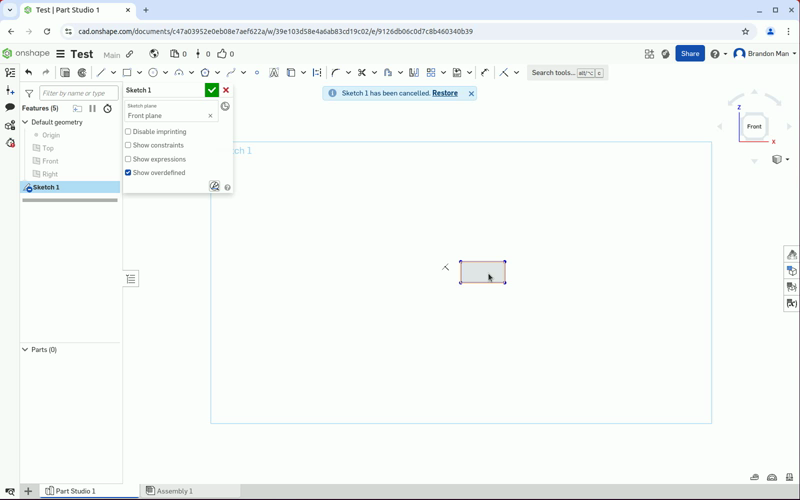
scroll(6)
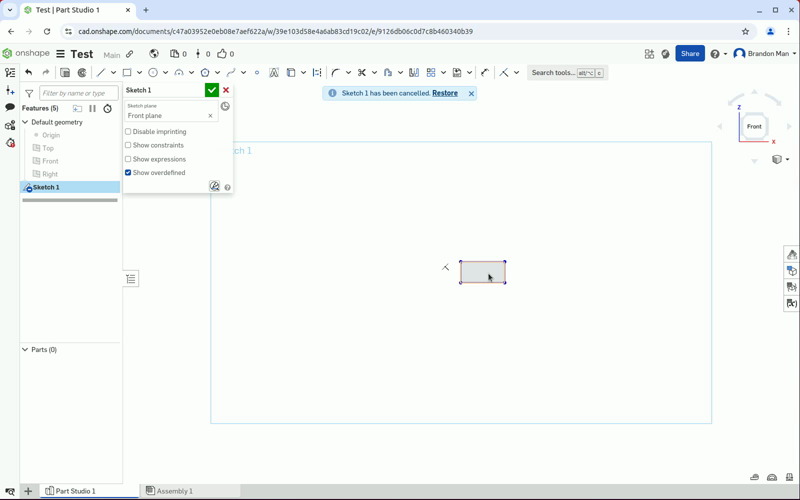
scroll(6)
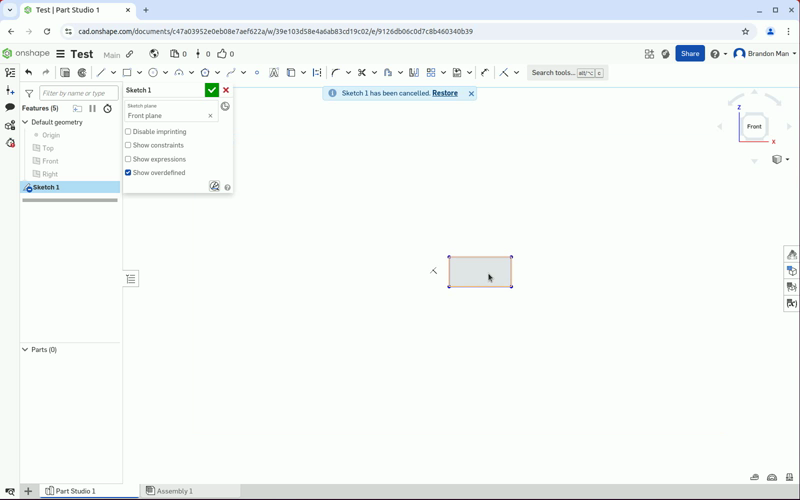
scroll(6)
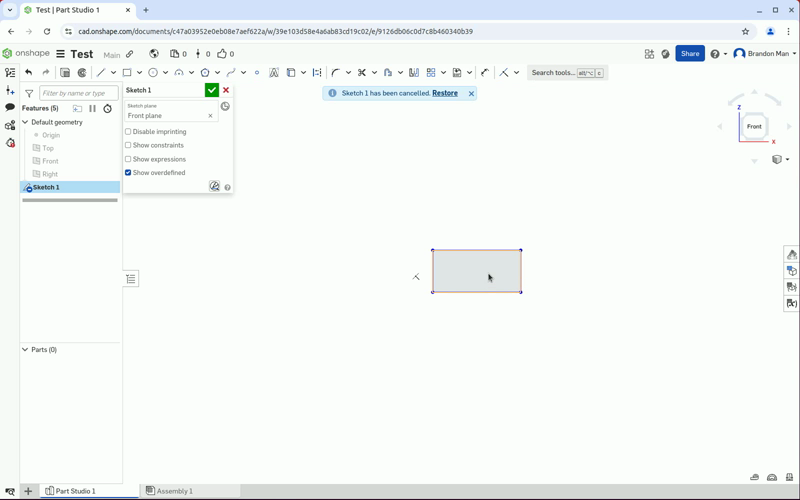
scroll(6)
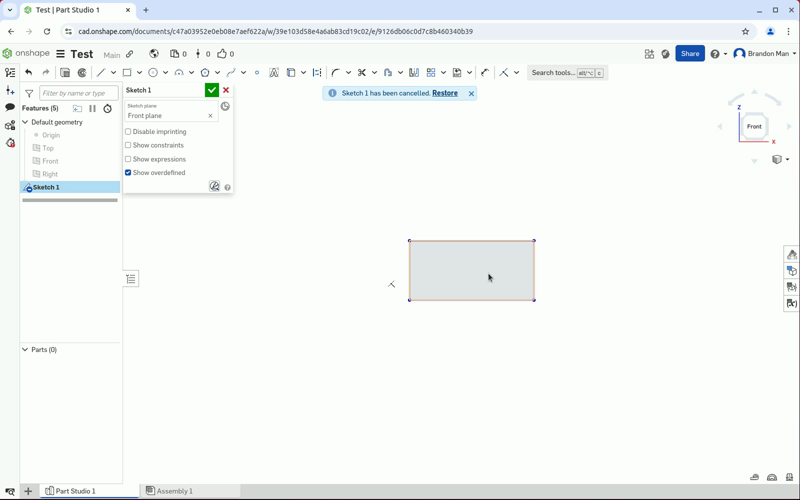
scroll(6)
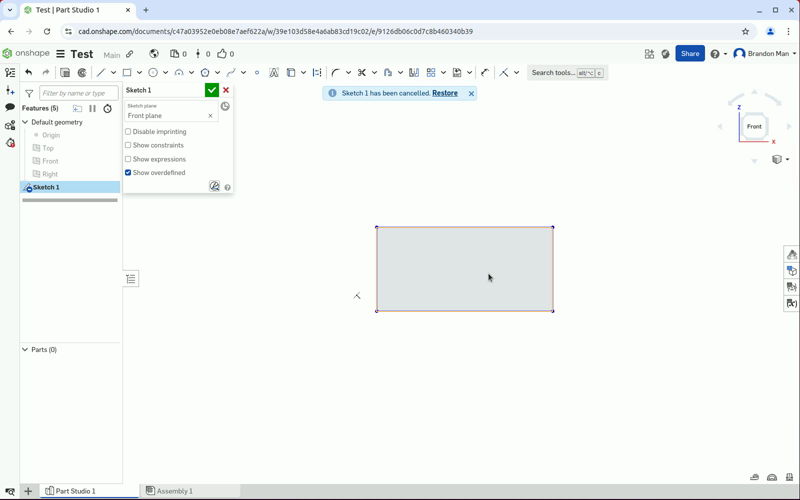
scroll(6)
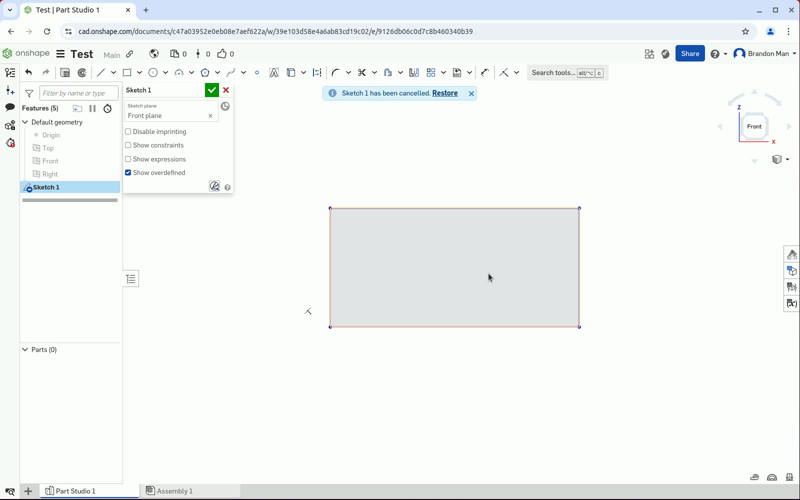
scroll(6)
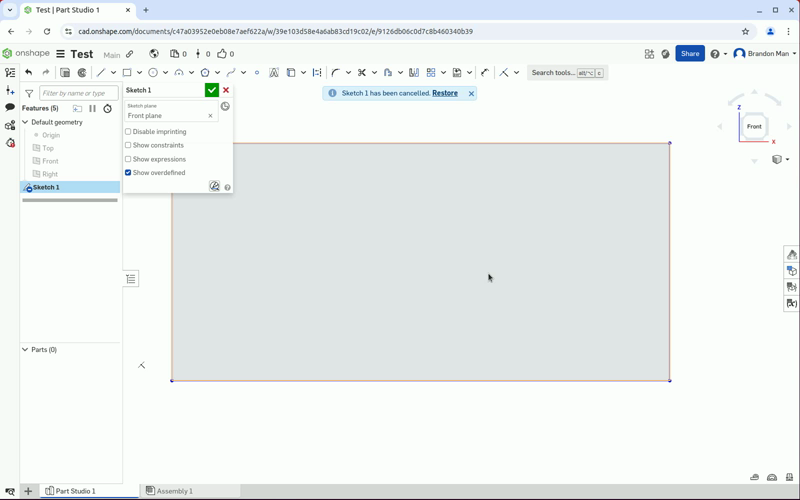
click(488, 273)
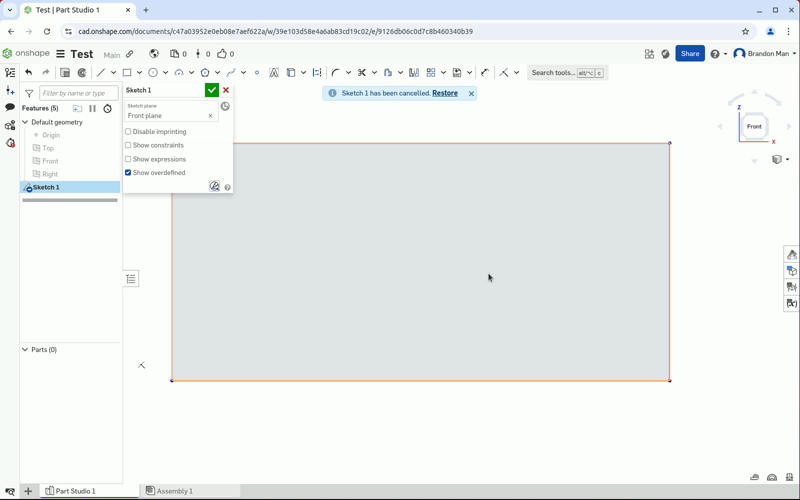
scroll(-6)
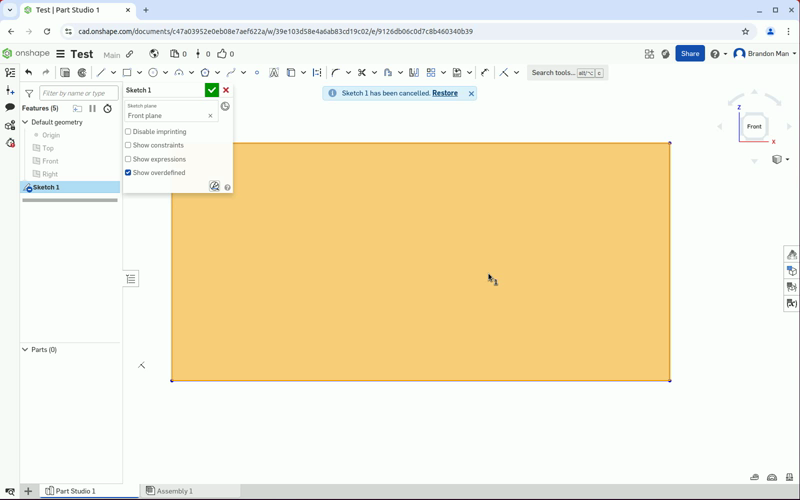
scroll(-6)
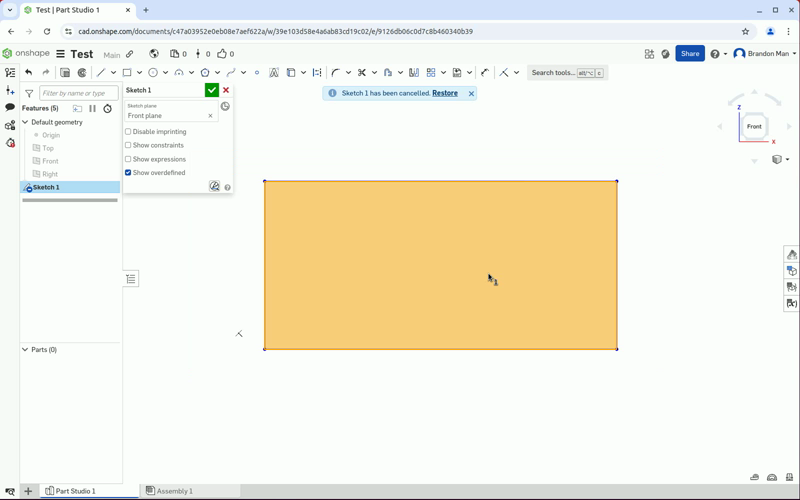
scroll(-6)
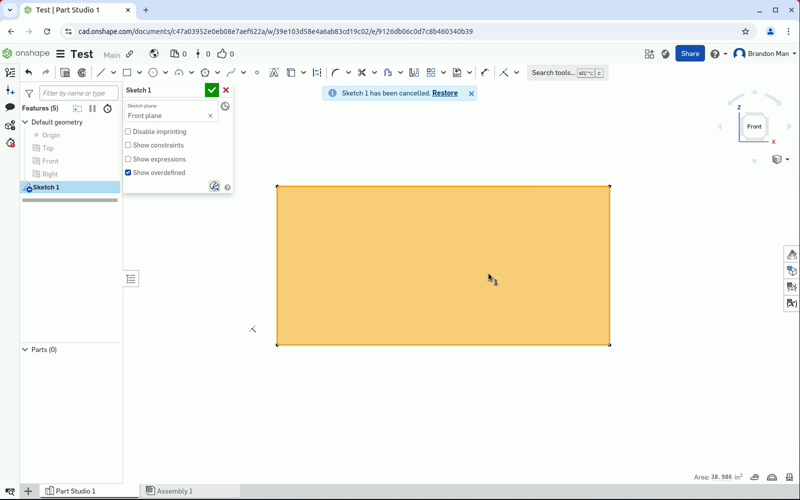
scroll(-6)
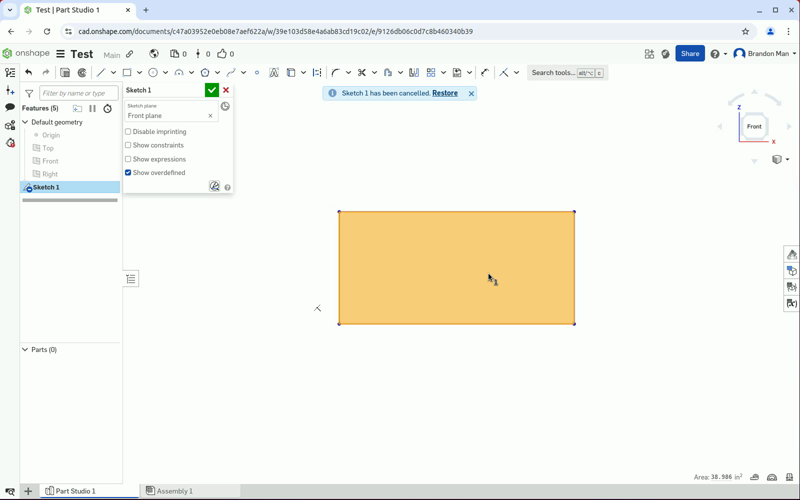
scroll(-6)
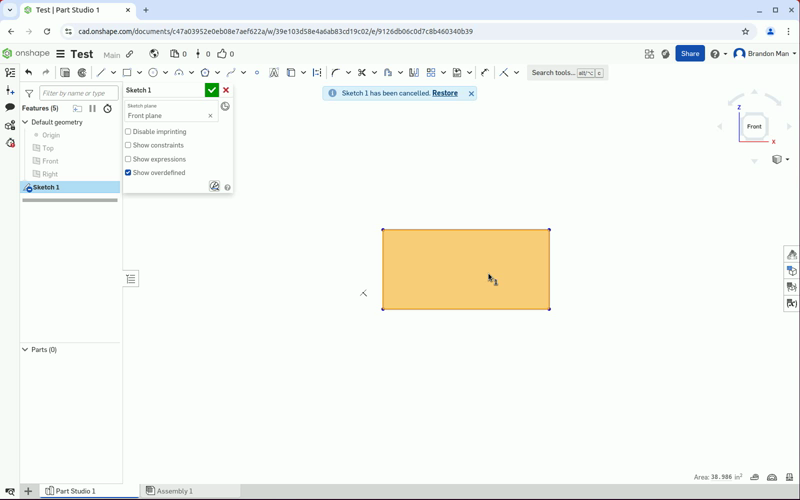
scroll(-6)
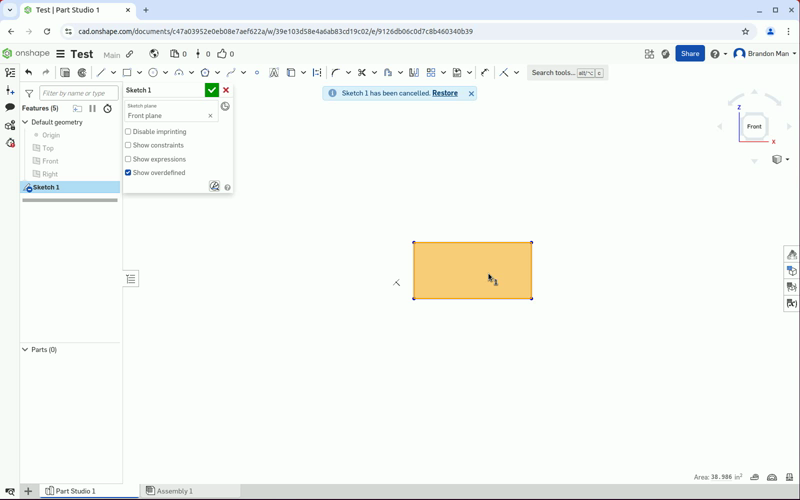
scroll(-6)
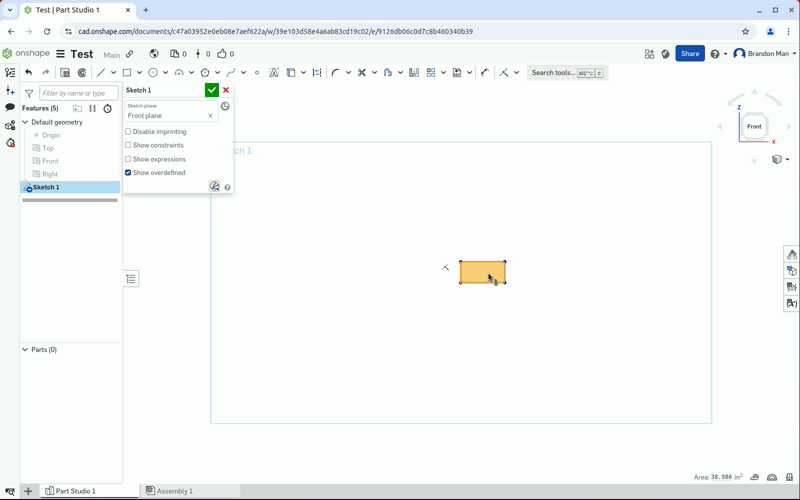
mouse_move(73, 352)
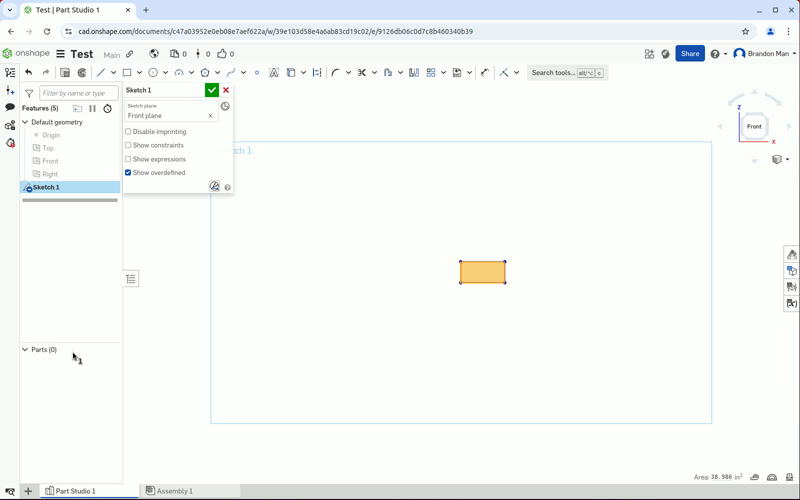
key(shift+y)
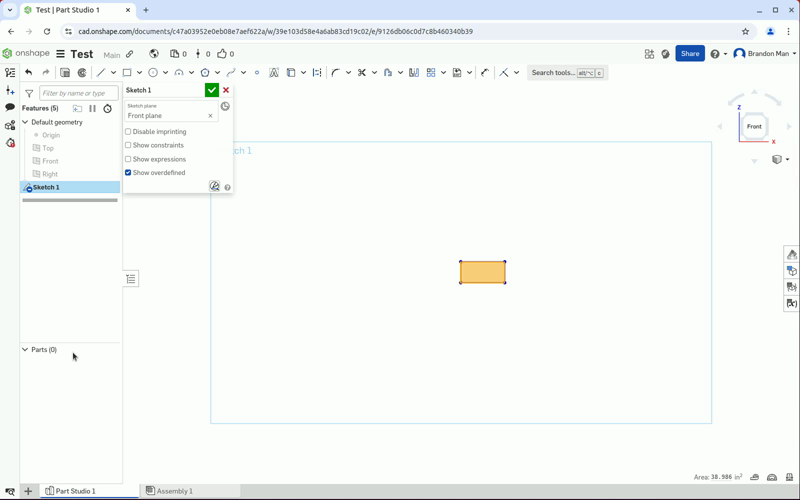
key(shift+e)
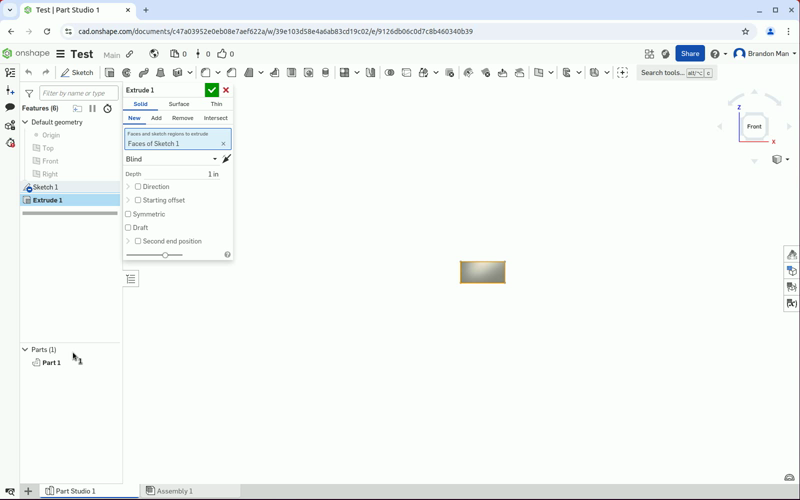
mouse_move(143, 106)
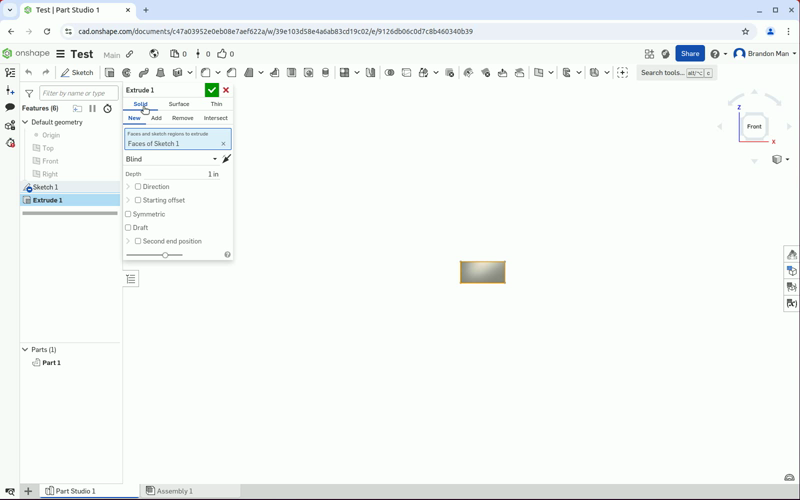
click(143, 106)
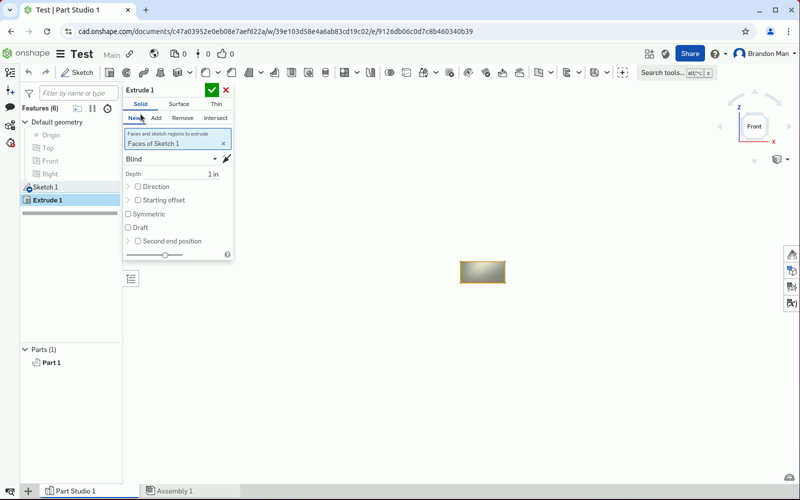
mouse_move(137, 120)
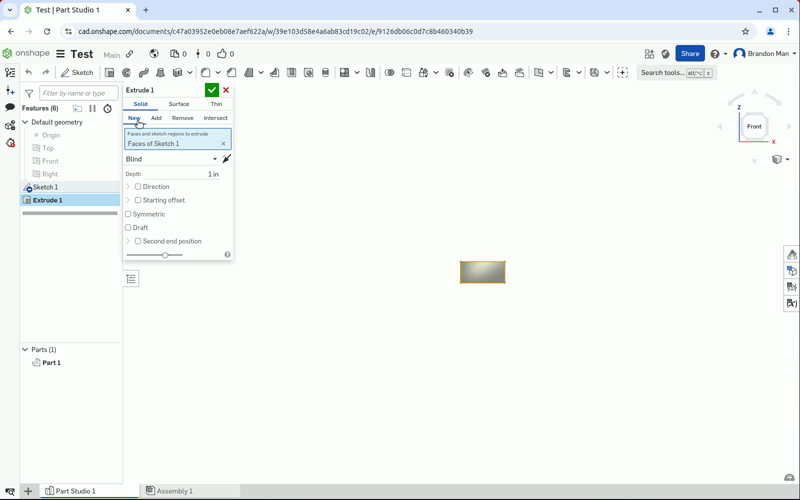
click(137, 120)
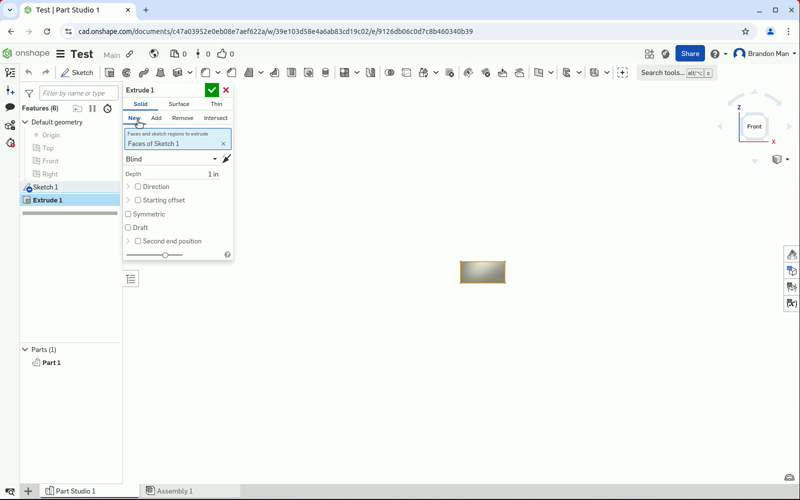
key(tab, 4)
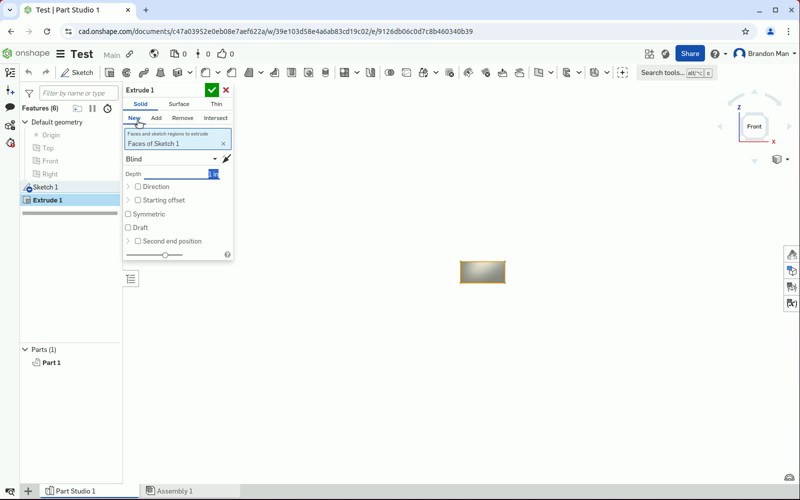
text(5.777)
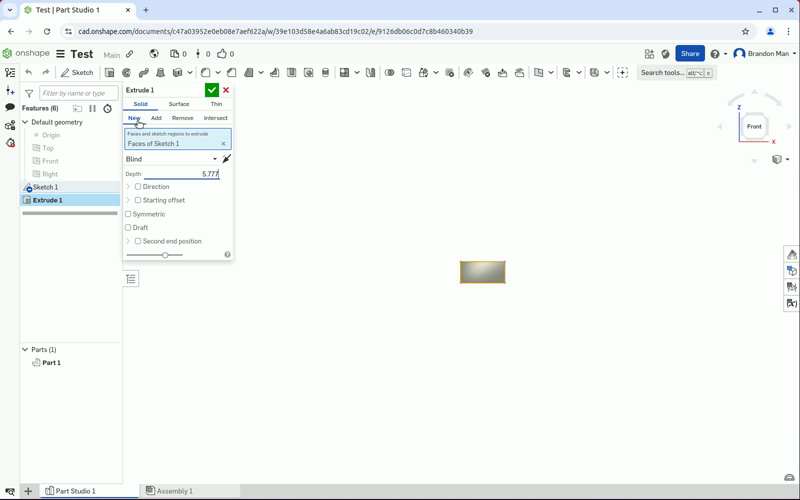
key(enter)
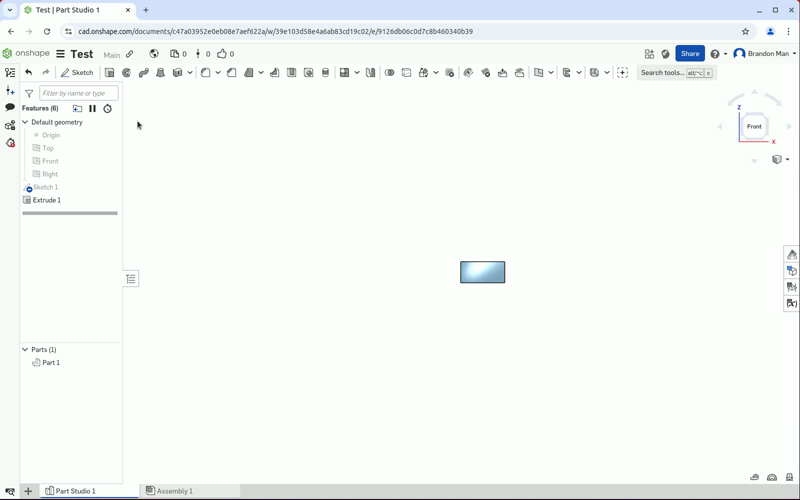
key(shift+h)
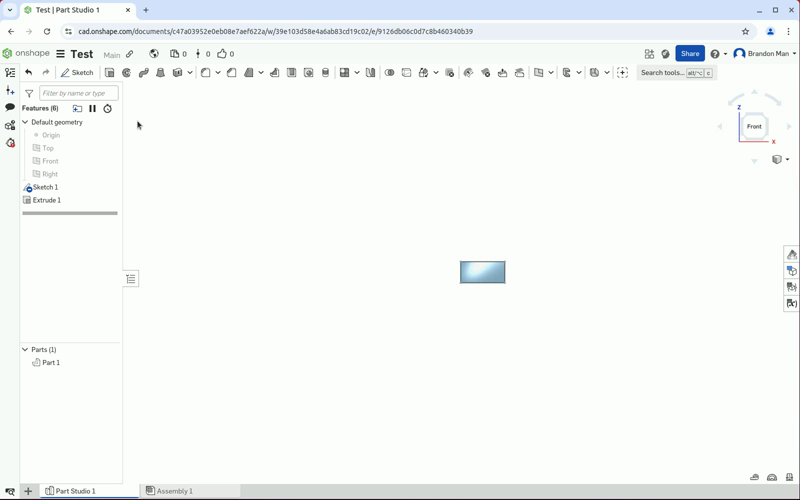
key(shift+h)
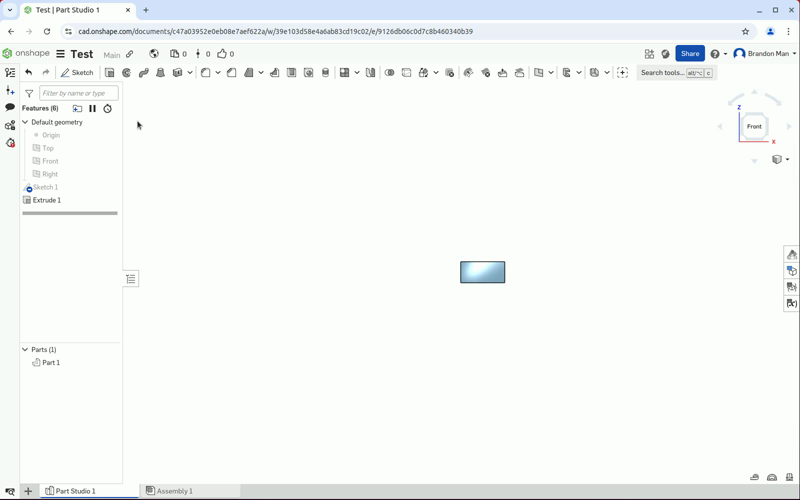
mouse_move(73, 189)
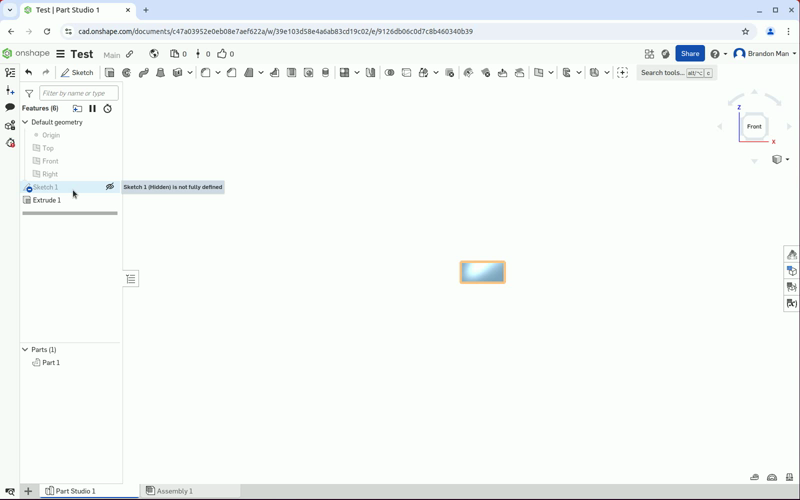
click(73, 189)
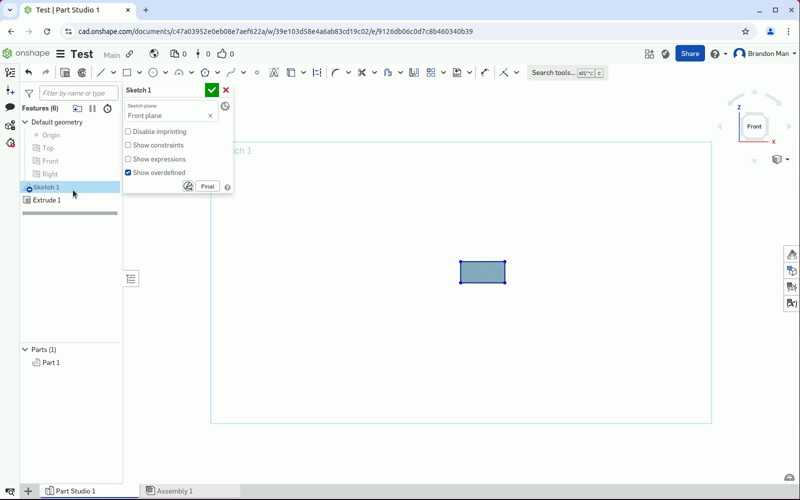
mouse_move(229, 92)
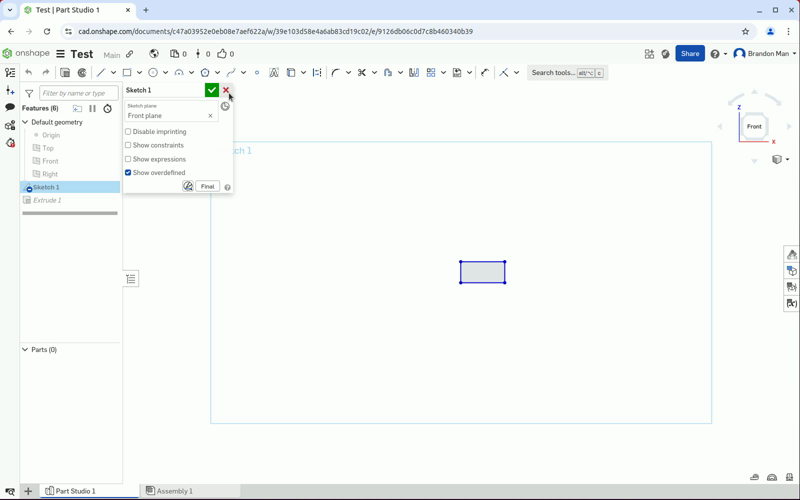
click(229, 92)
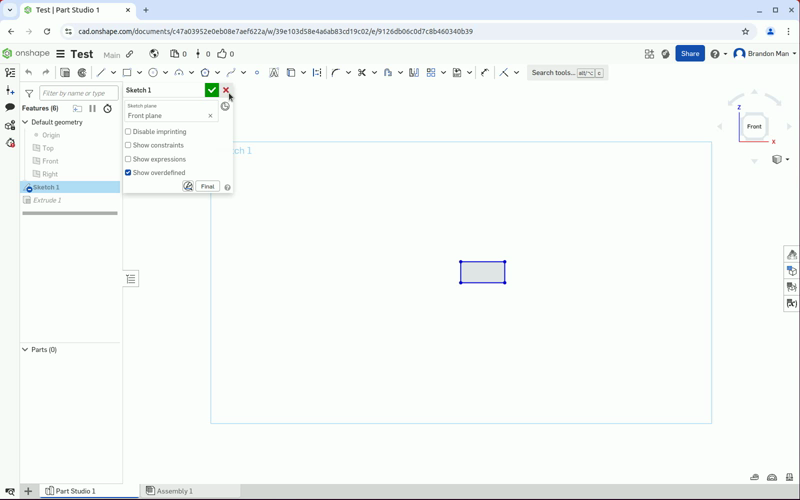
key(shift+s)
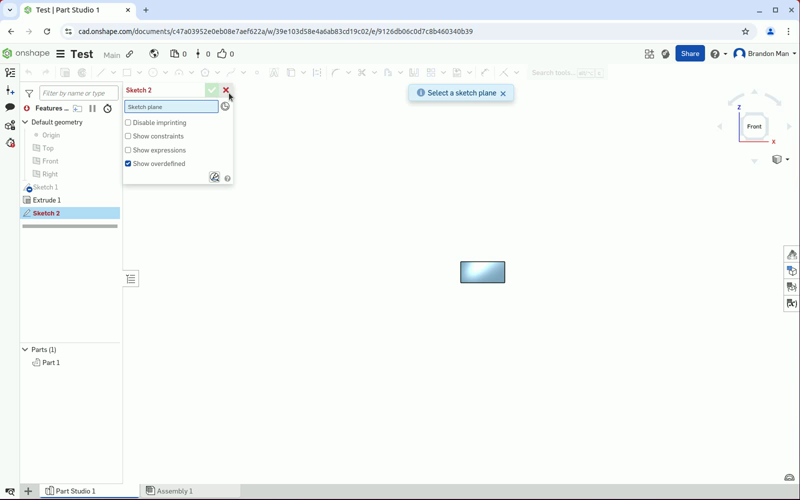
mouse_move(73, 163)
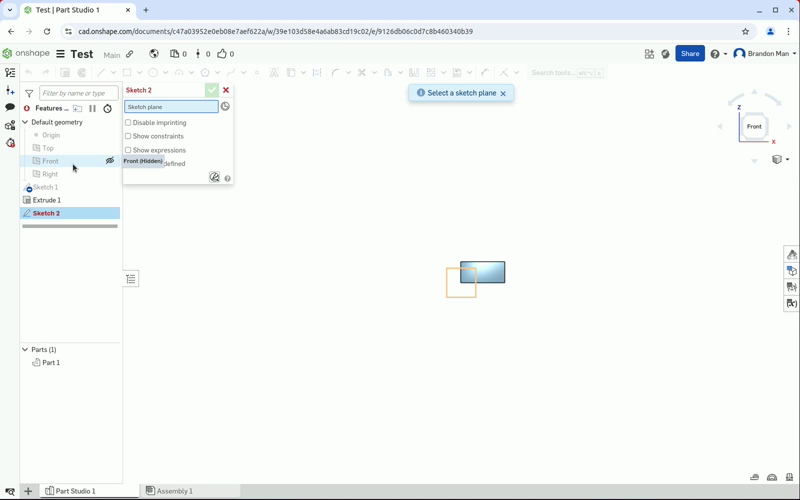
click(73, 163)
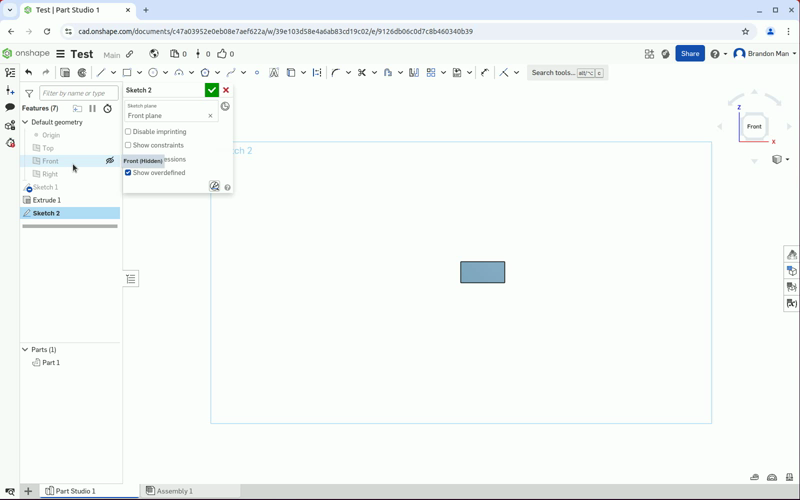
mouse_move(73, 352)
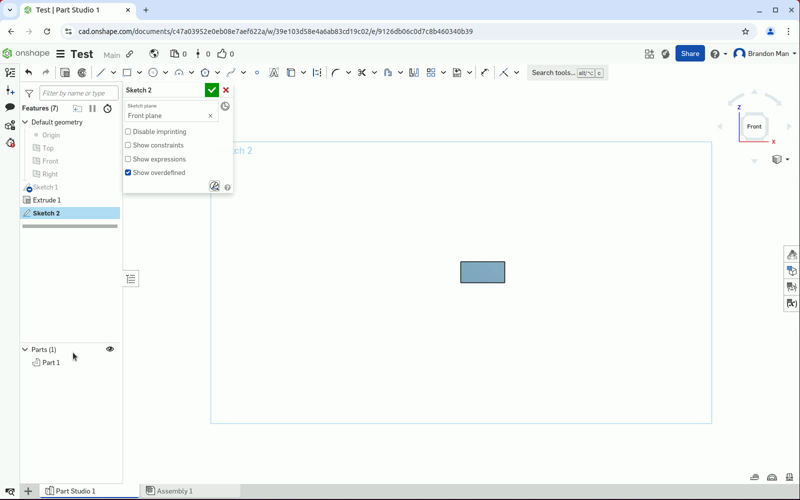
key(y)
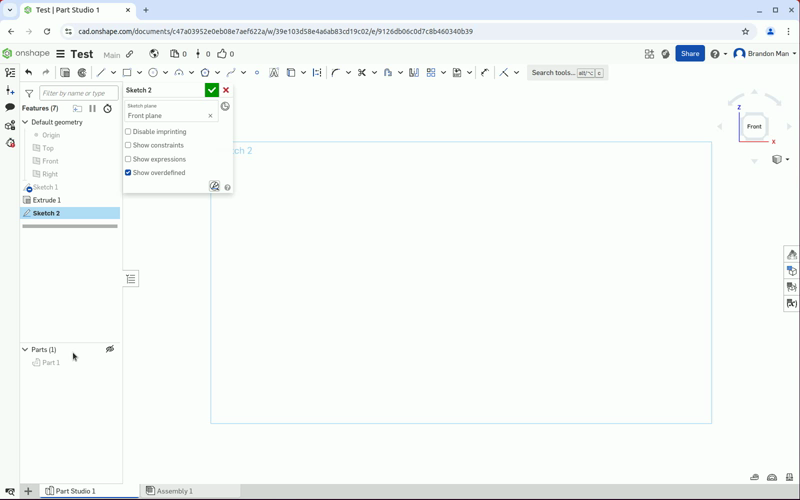
key(l)
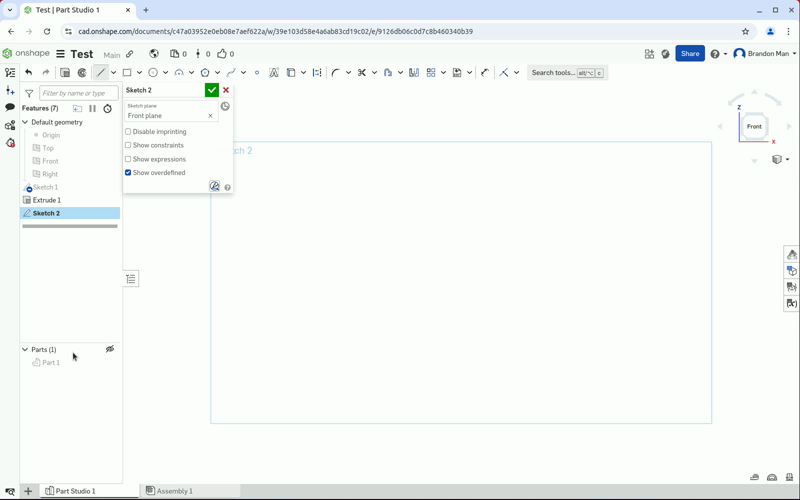
key_down(shift)
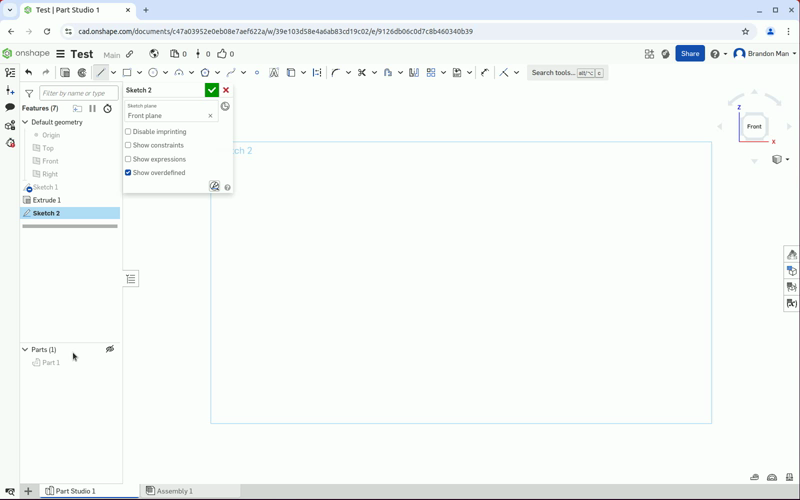
mouse_move(531, 252)
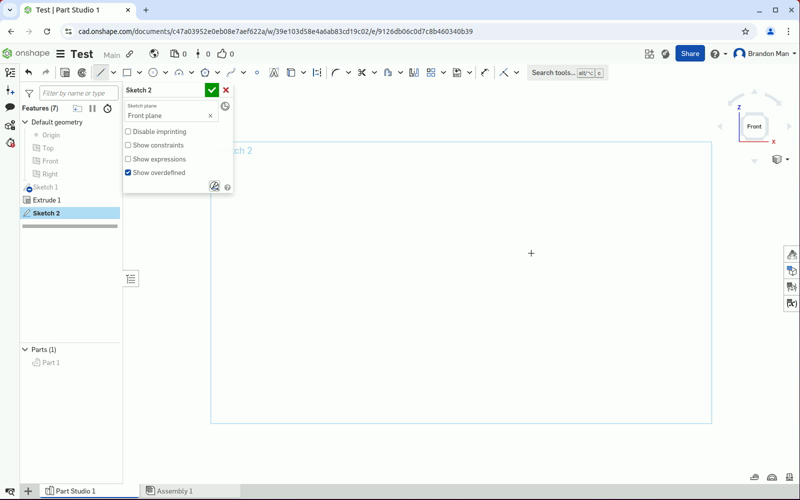
click(531, 252)
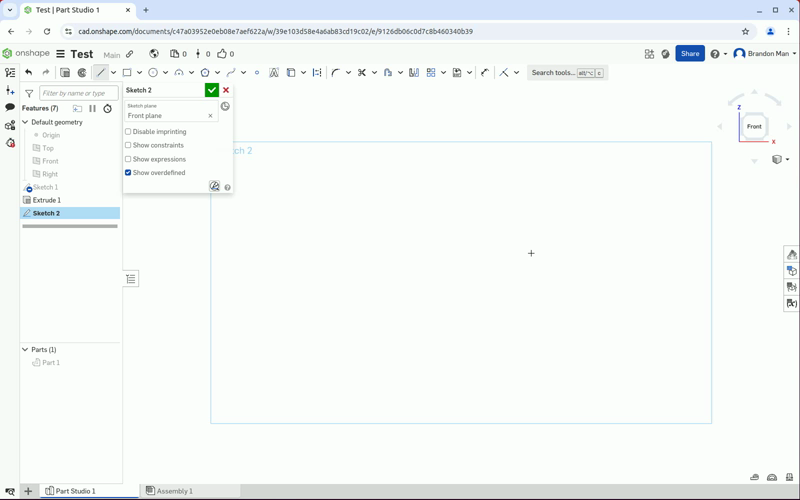
key_up(shift)
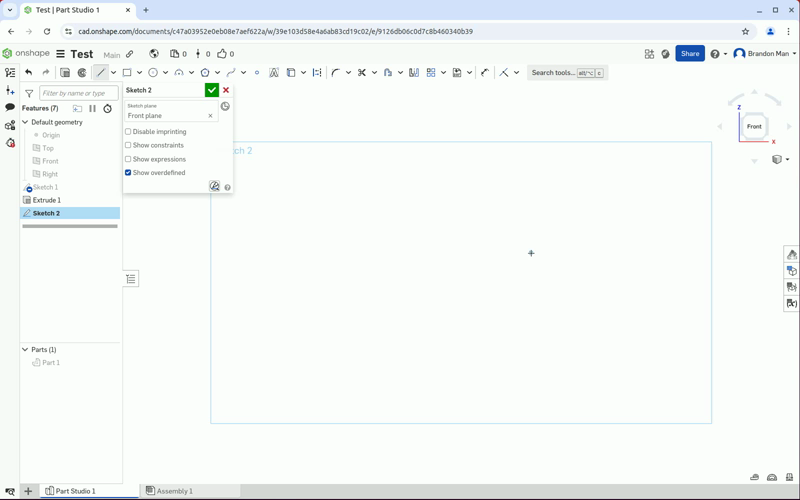
key_down(shift)
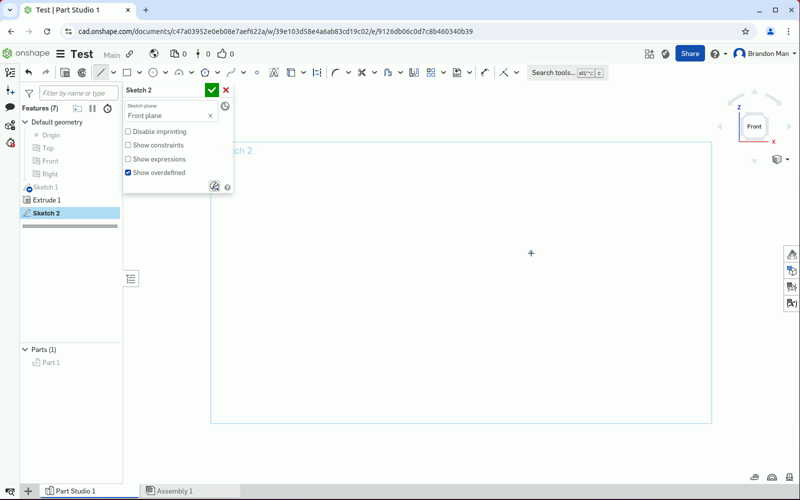
mouse_move(561, 252)
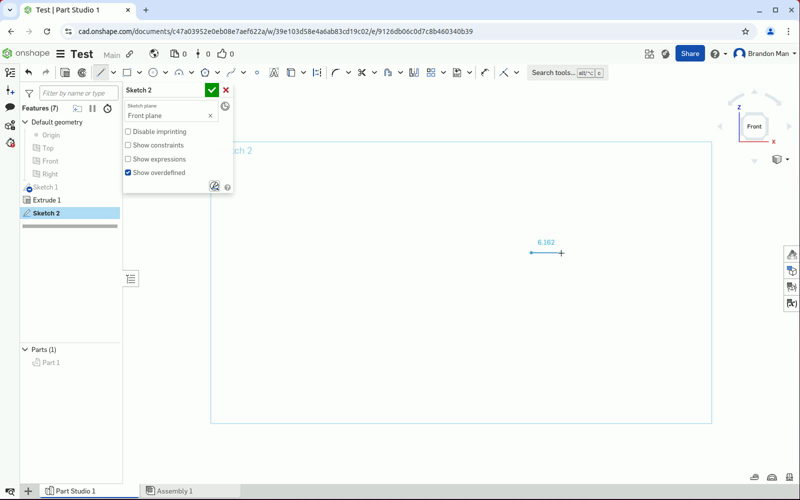
mouse_move(574, 252)
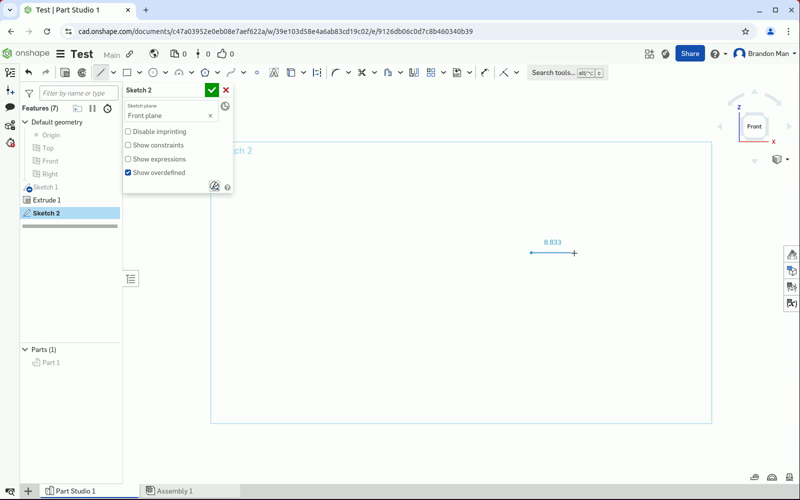
click(574, 252)
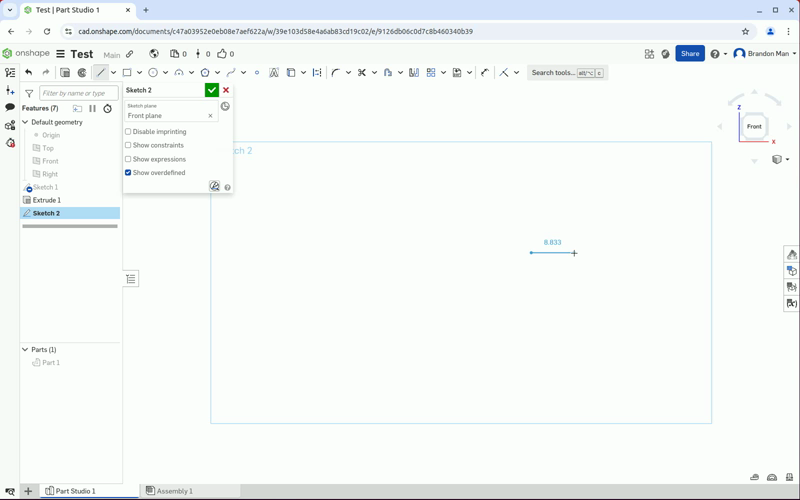
key_up(shift)
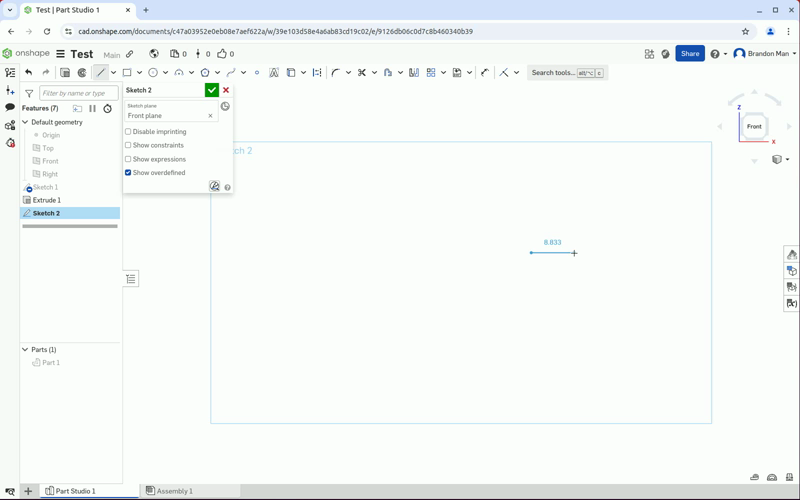
key_down(shift)
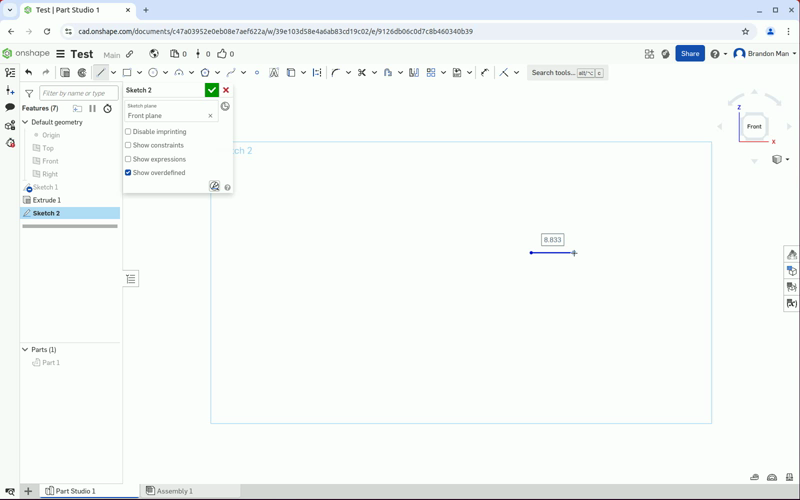
mouse_move(589, 252)
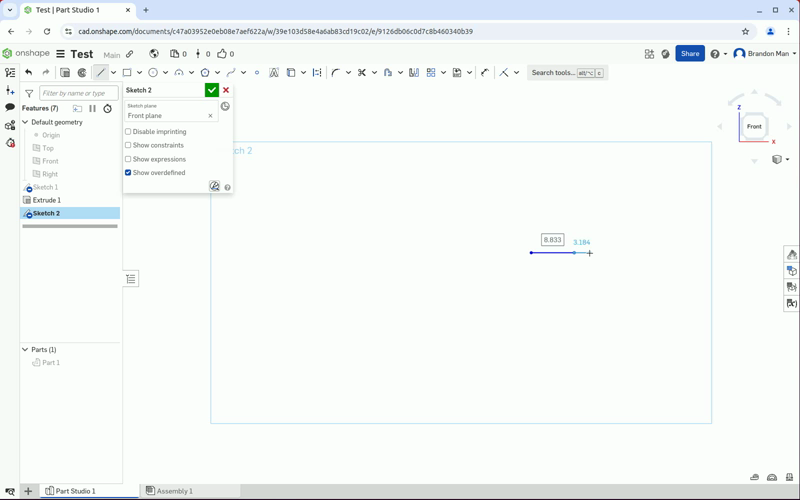
mouse_move(574, 231)
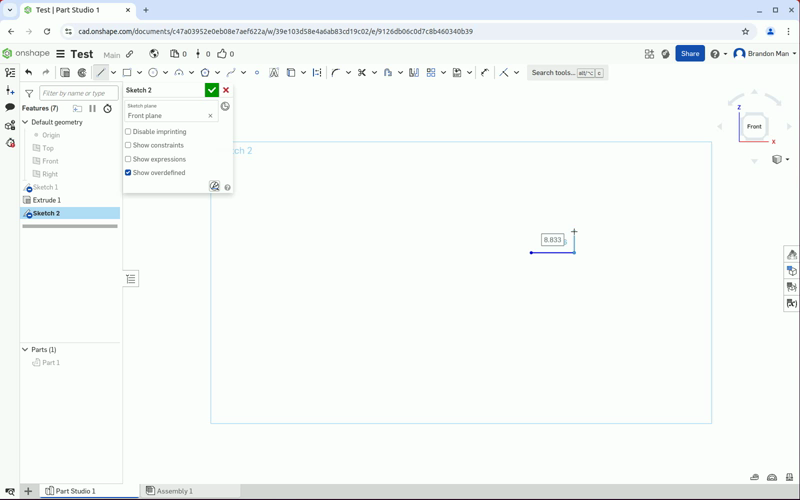
click(574, 231)
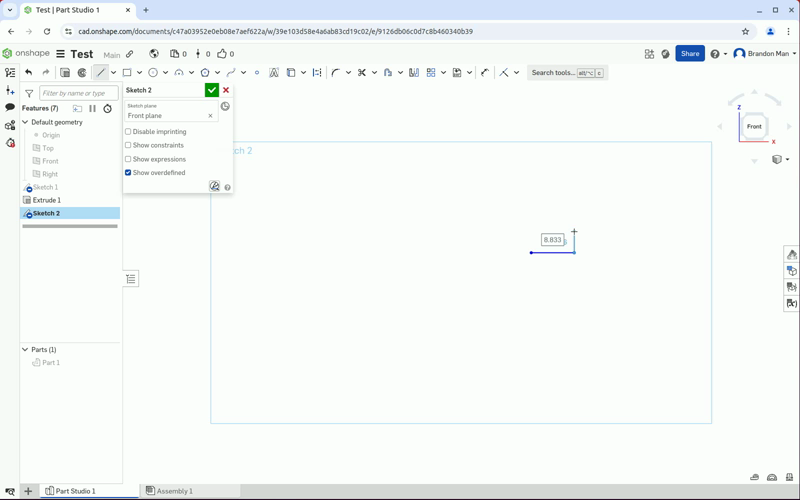
key_up(shift)
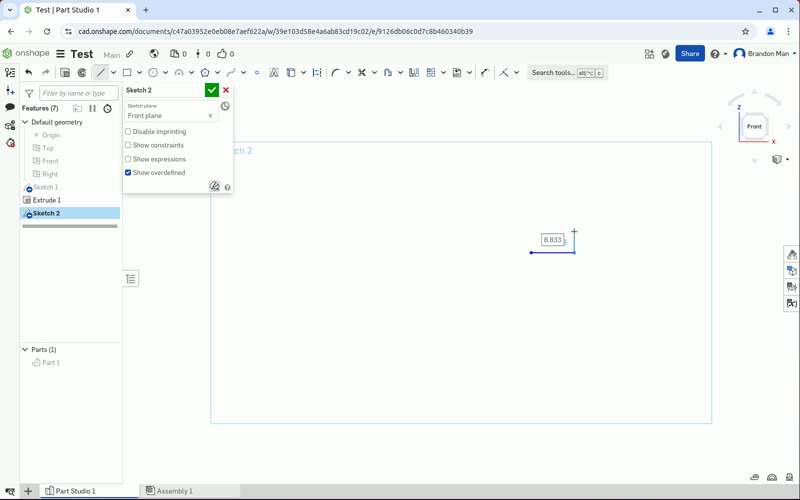
key_down(shift)
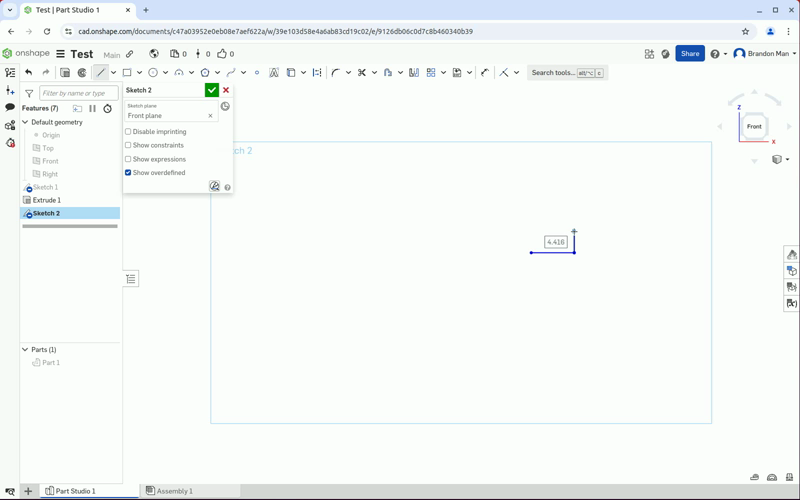
mouse_move(589, 231)
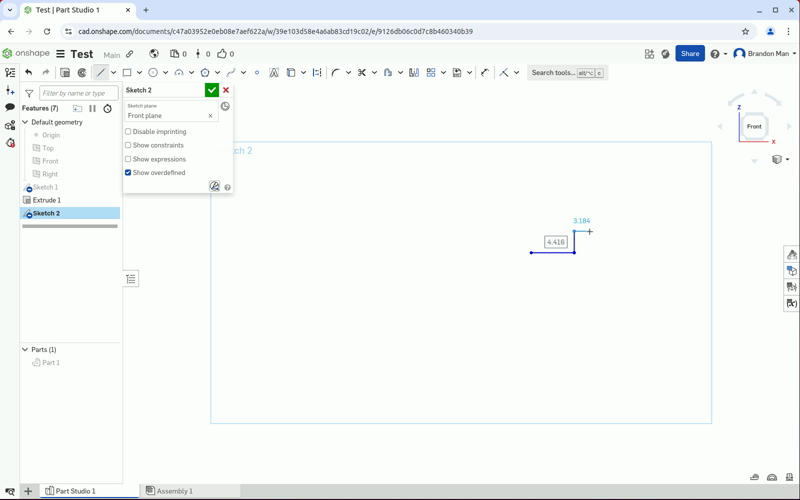
mouse_move(531, 231)
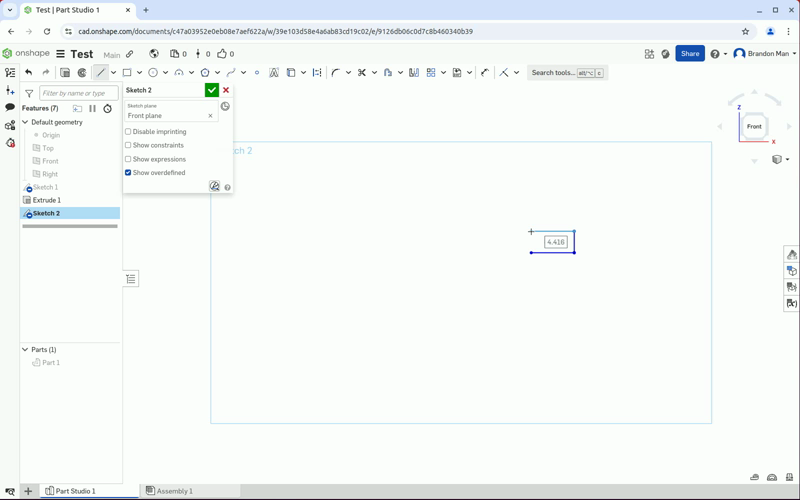
click(531, 231)
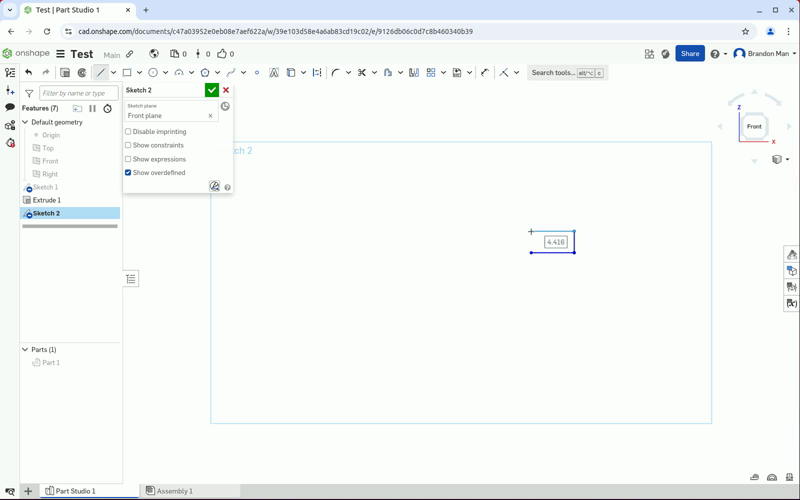
key_up(shift)
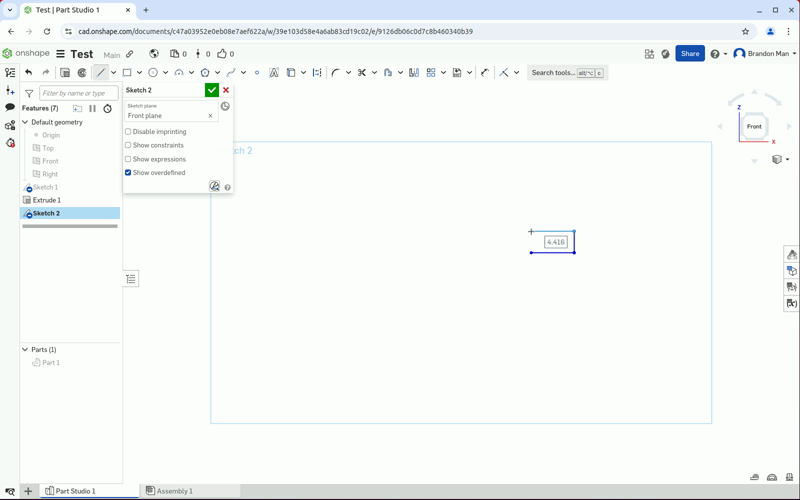
mouse_move(561, 231)
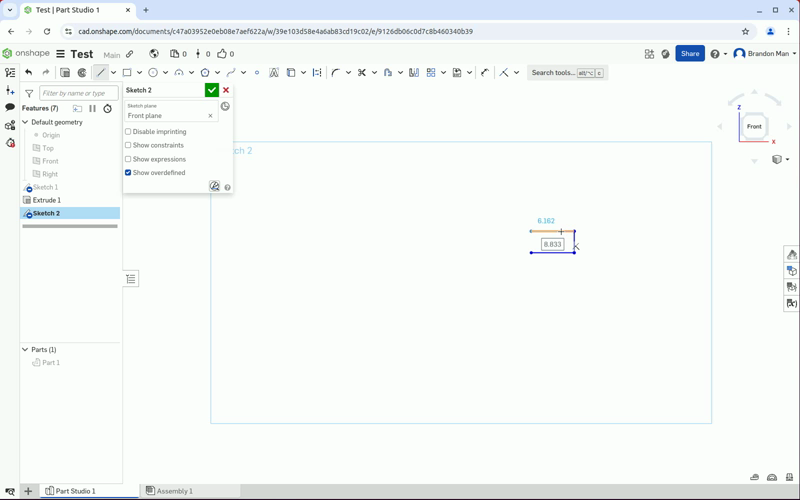
key_down(shift)
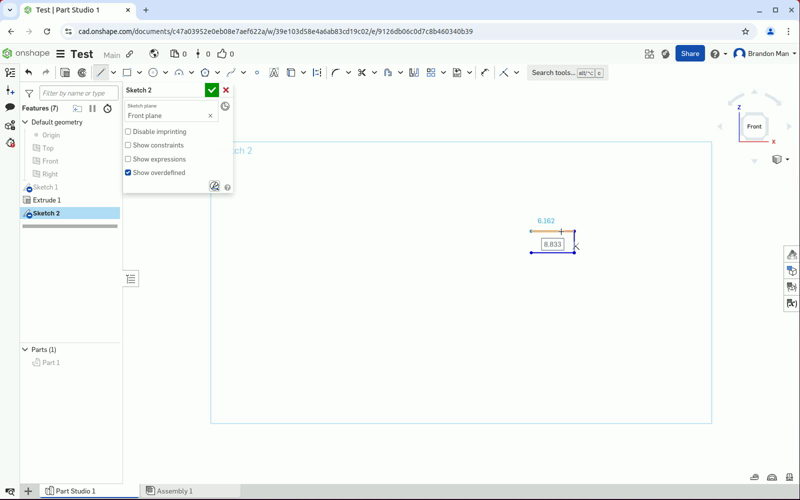
mouse_move(531, 252)
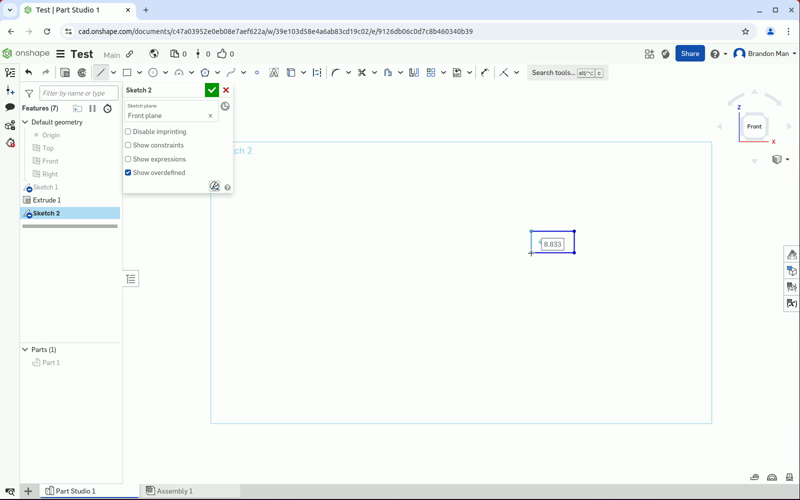
key_up(shift)
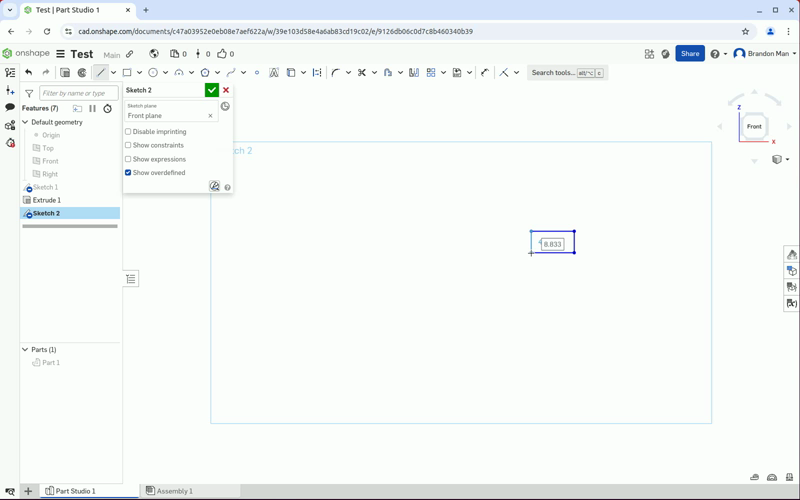
click(531, 252)
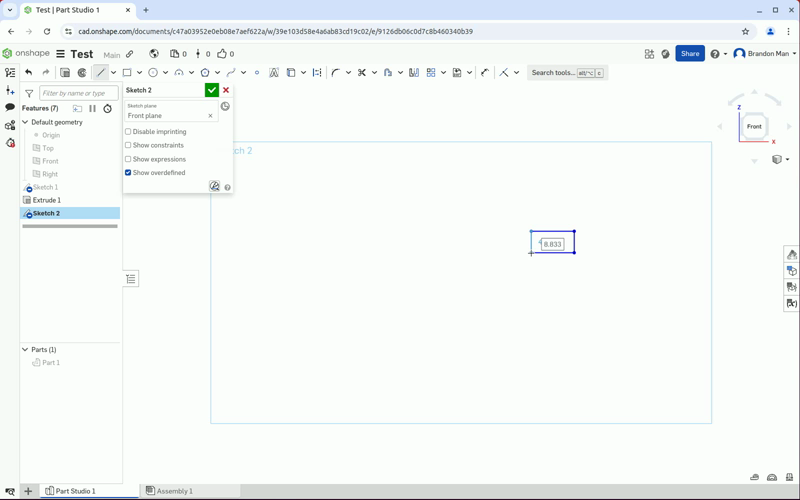
key(esc)
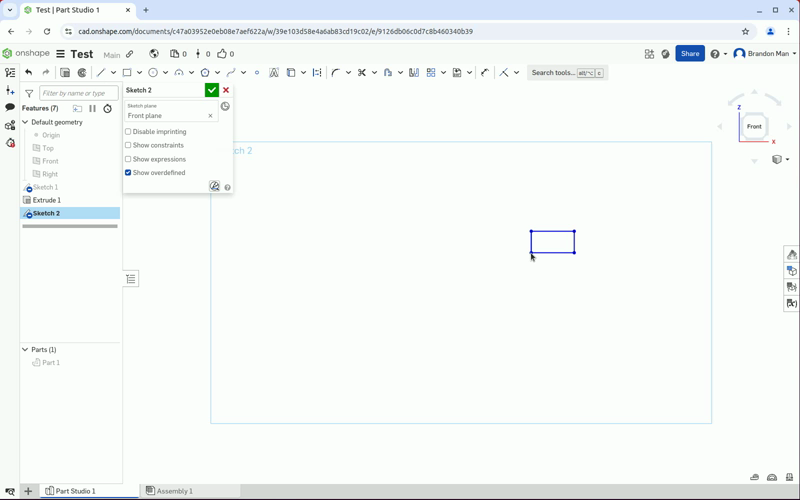
mouse_move(540, 240)
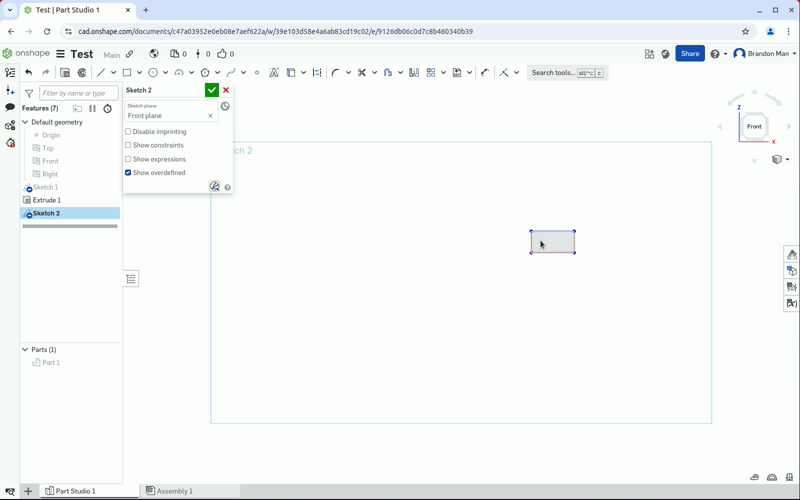
scroll(6)
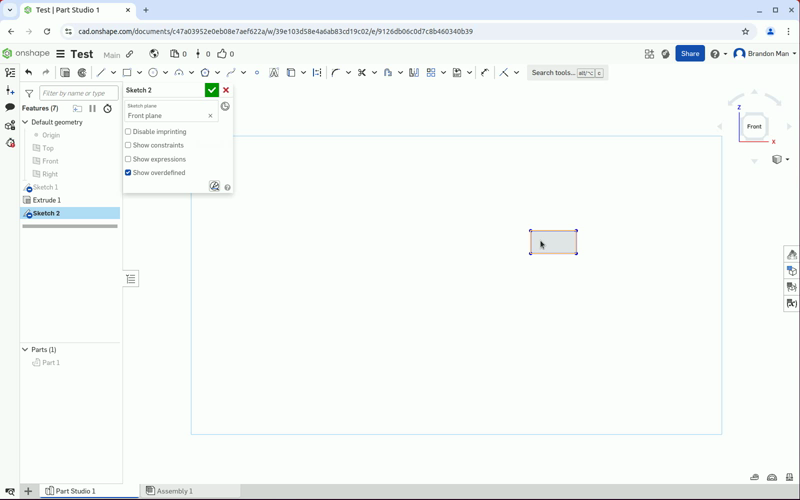
scroll(6)
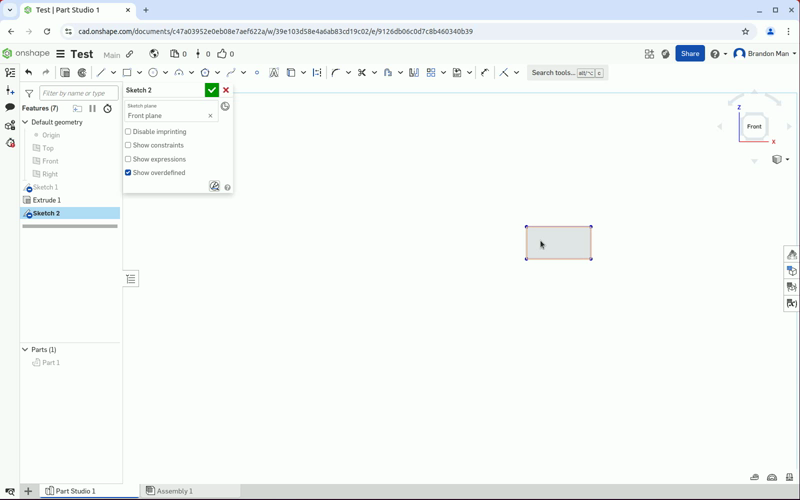
scroll(6)
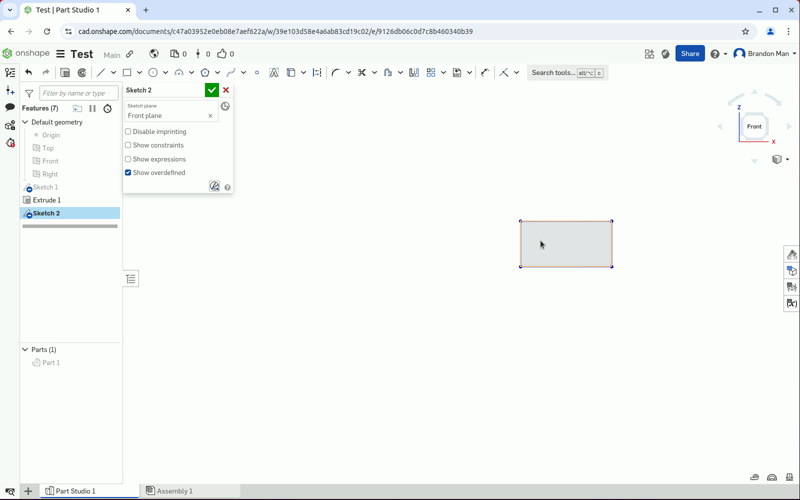
scroll(6)
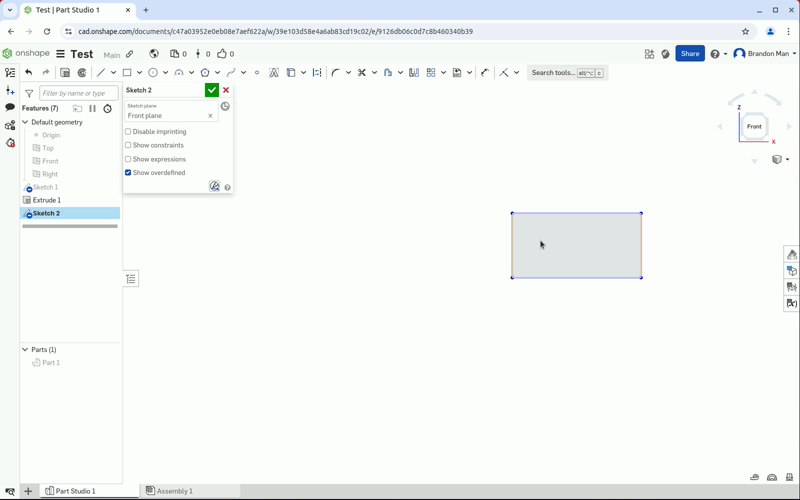
scroll(6)
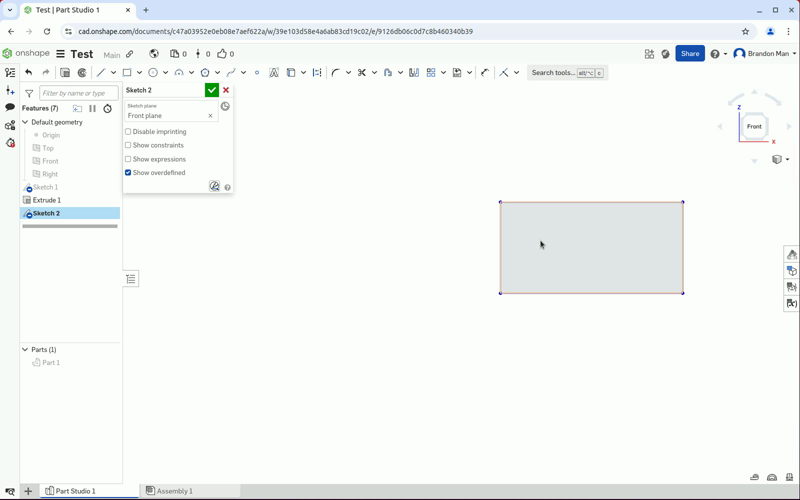
scroll(6)
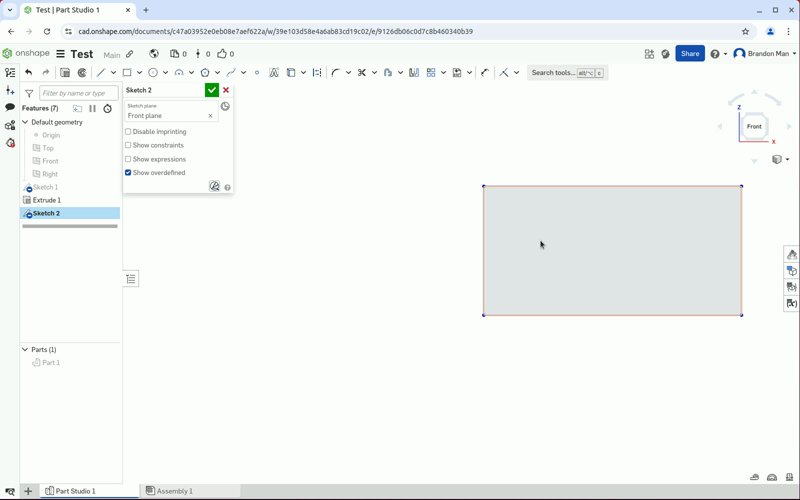
scroll(6)
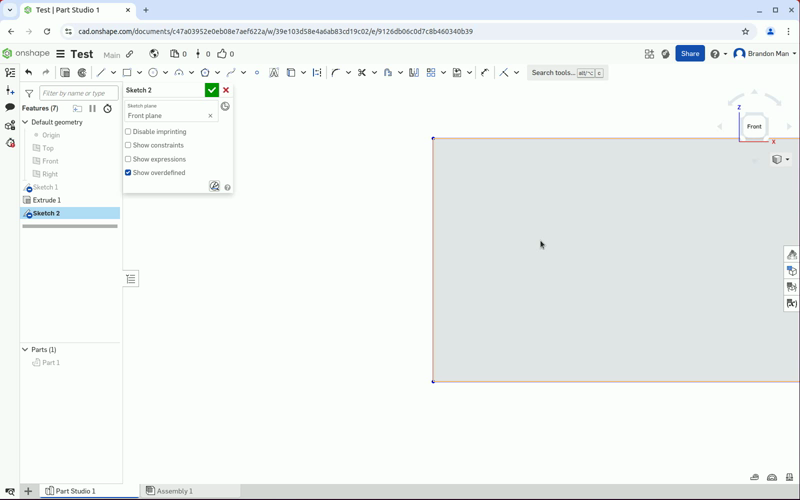
click(540, 240)
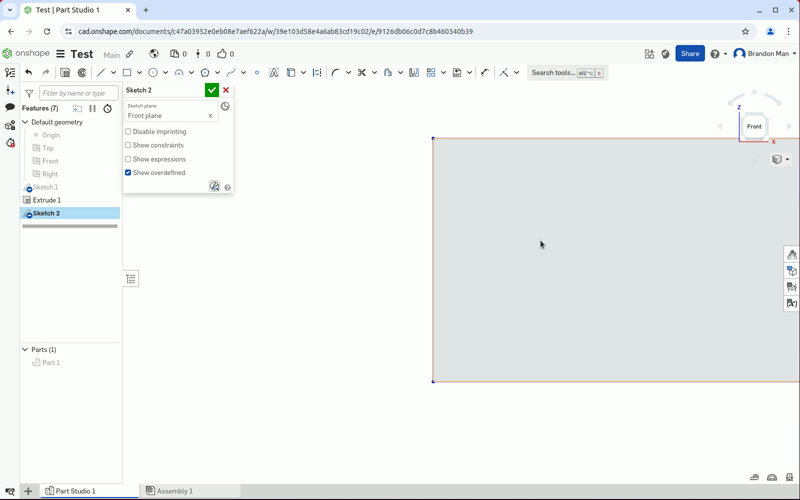
scroll(-6)
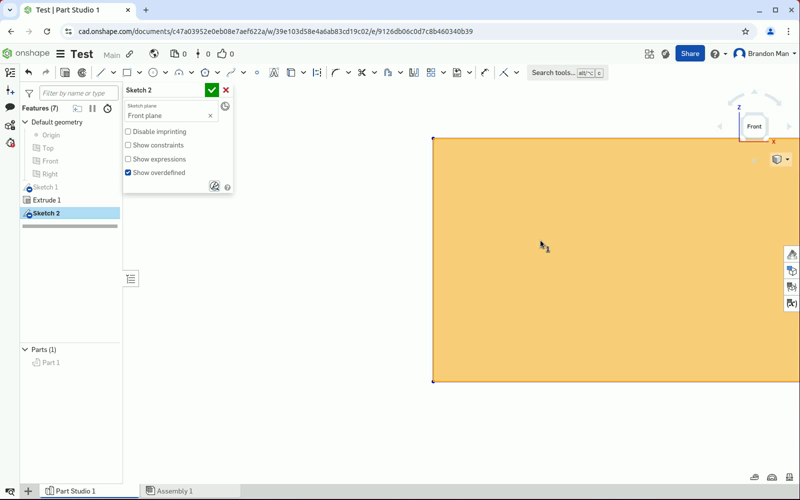
scroll(-6)
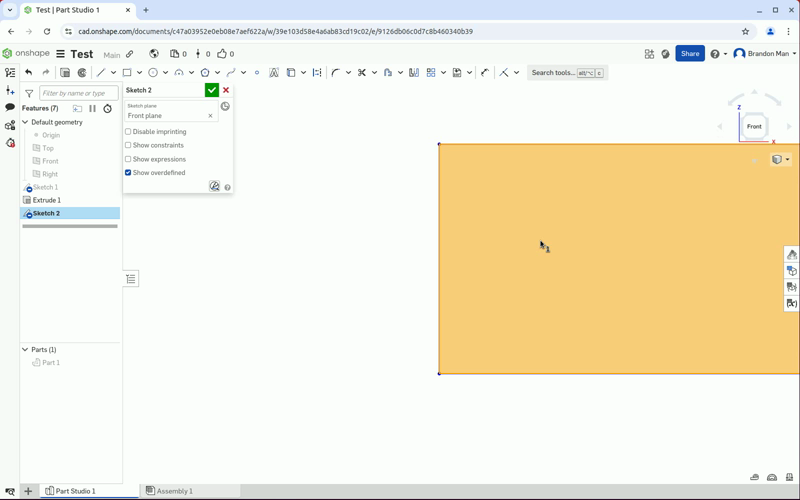
scroll(-6)
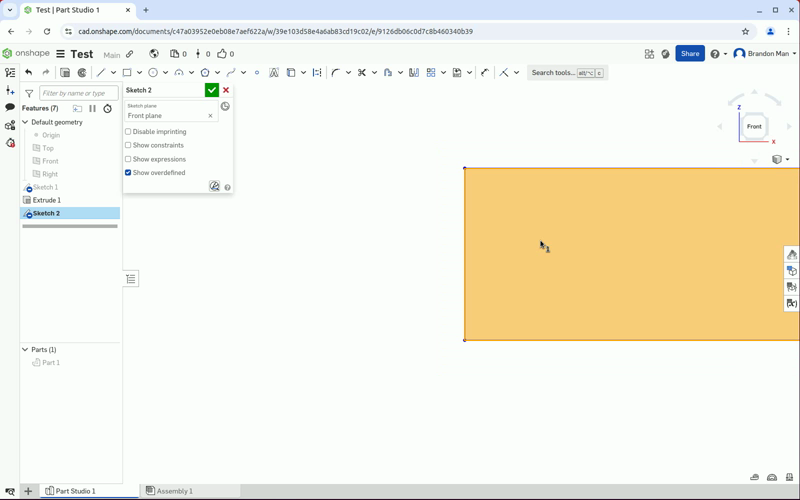
scroll(-6)
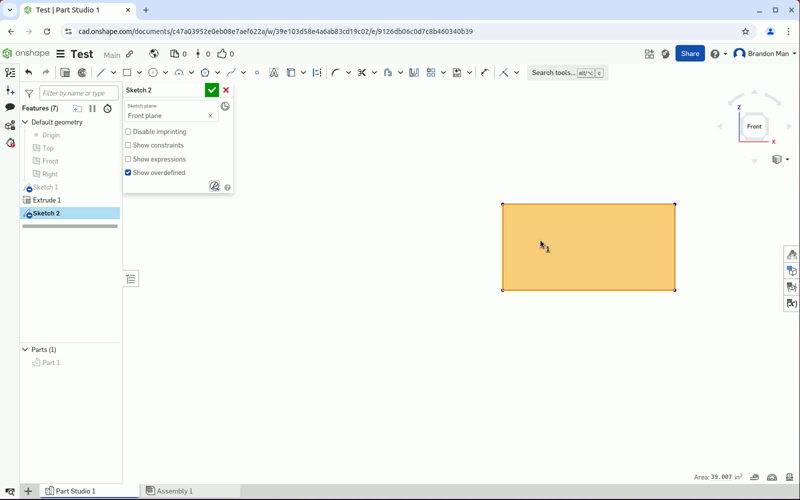
scroll(-6)
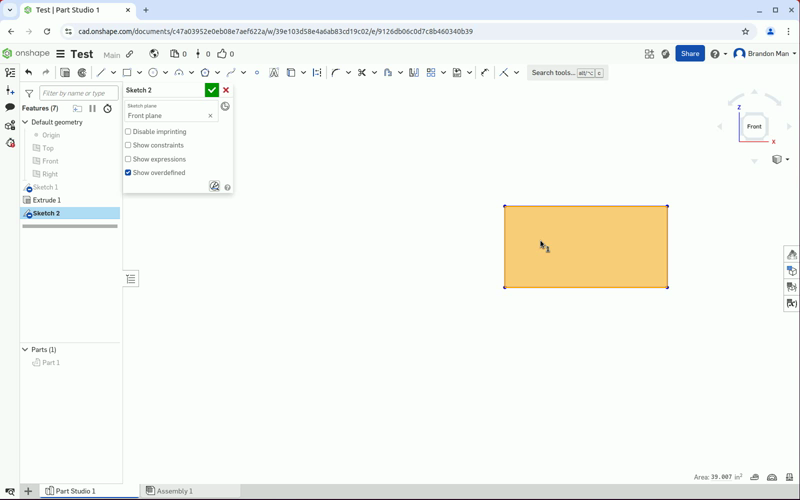
scroll(-6)
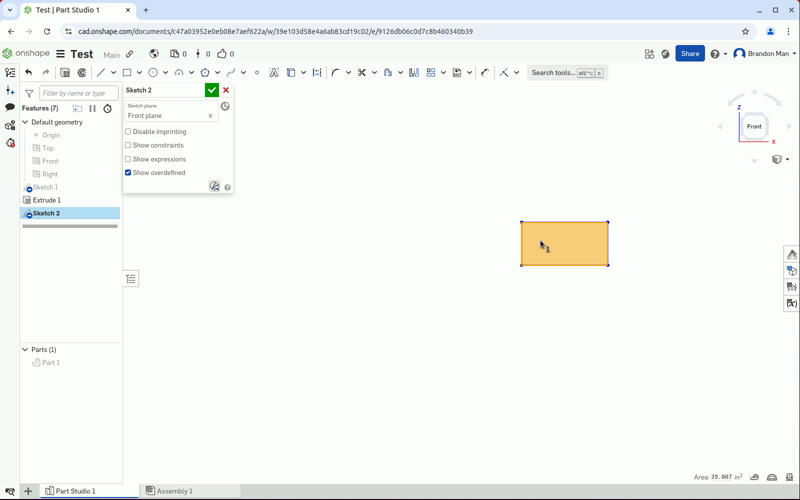
scroll(-6)
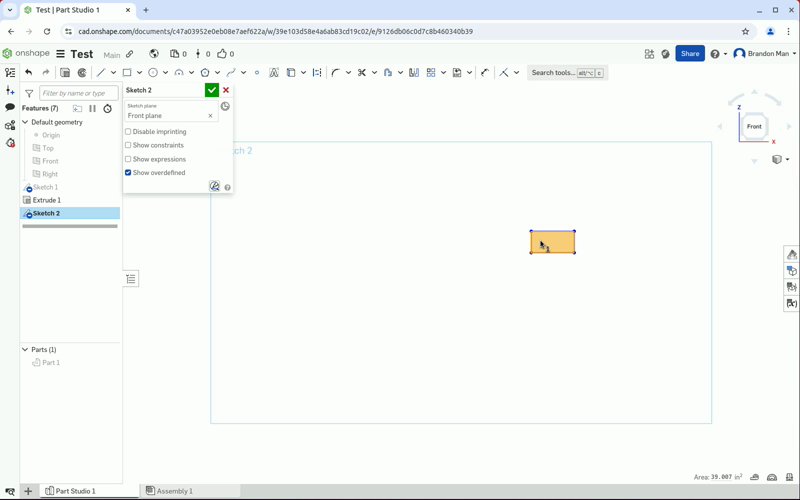
mouse_move(73, 352)
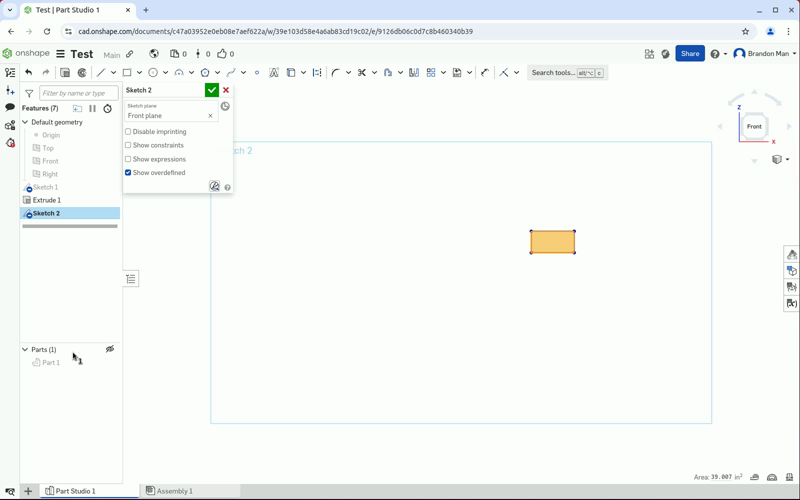
key(shift+y)
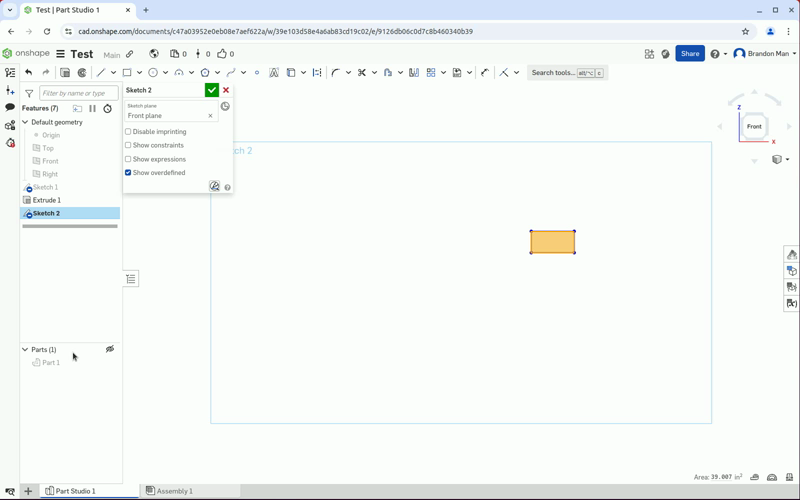
key(shift+e)
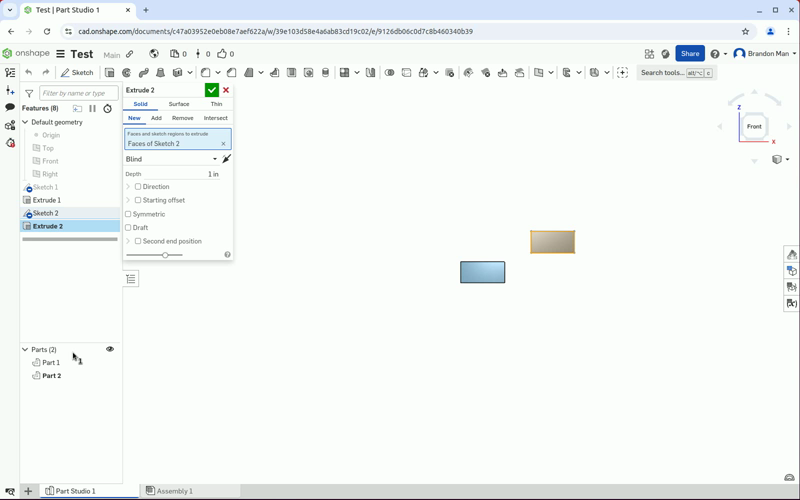
mouse_move(143, 106)
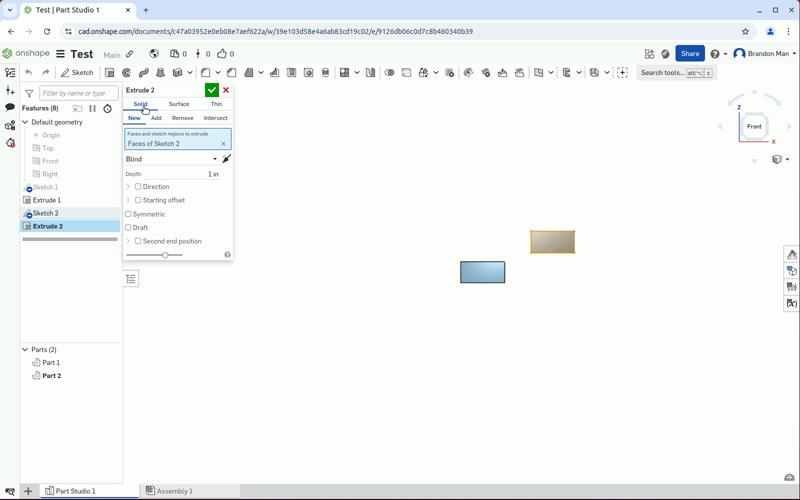
click(143, 106)
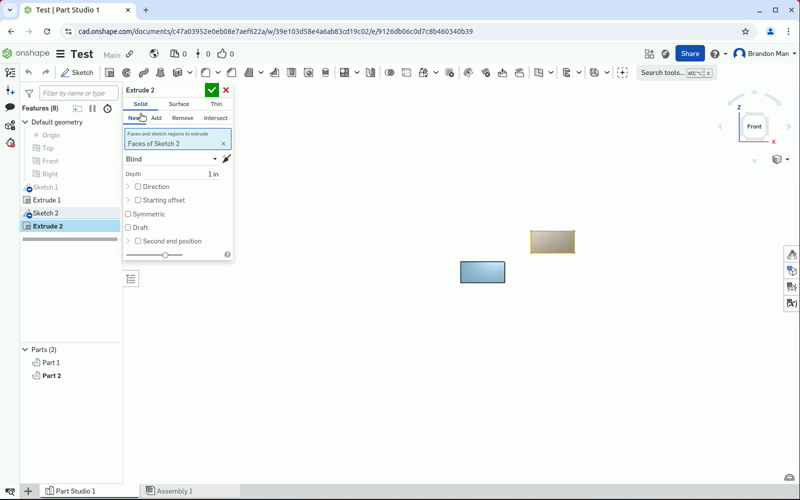
mouse_move(137, 120)
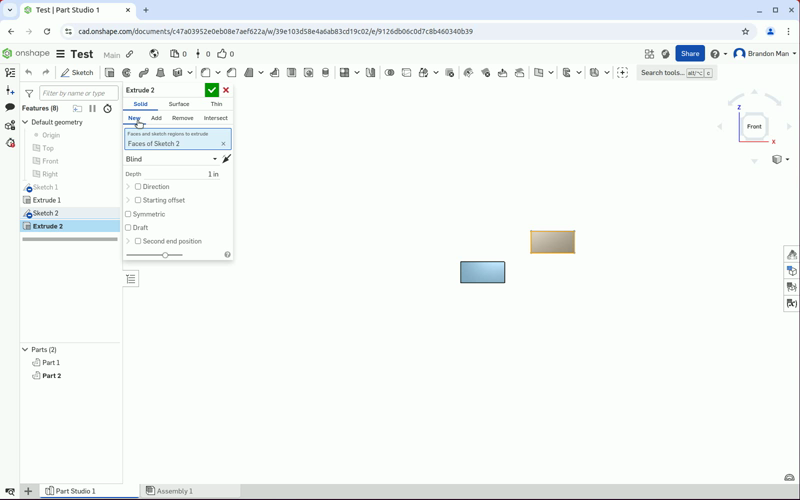
click(137, 120)
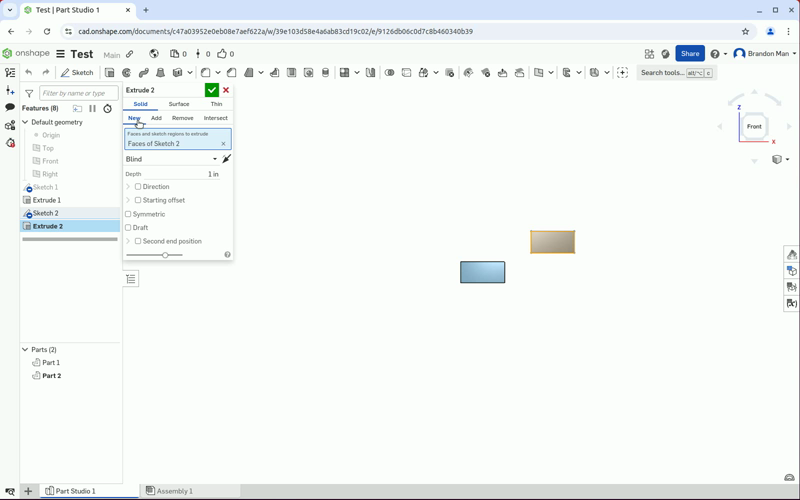
key(tab, 4)
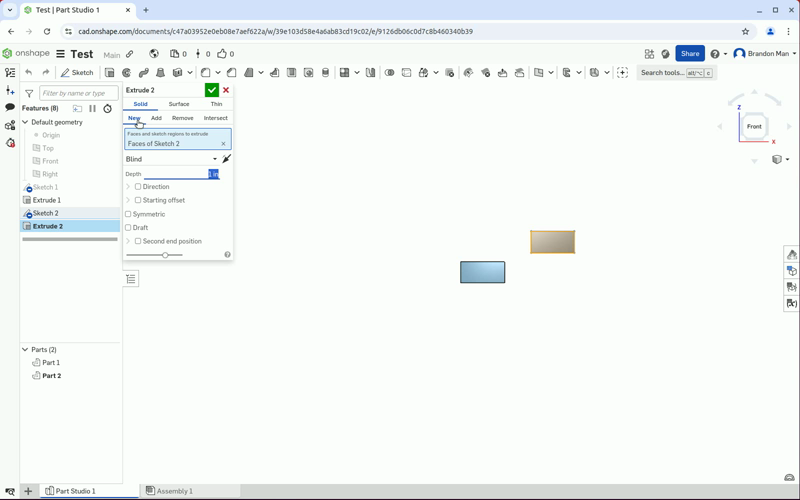
text(5.777)
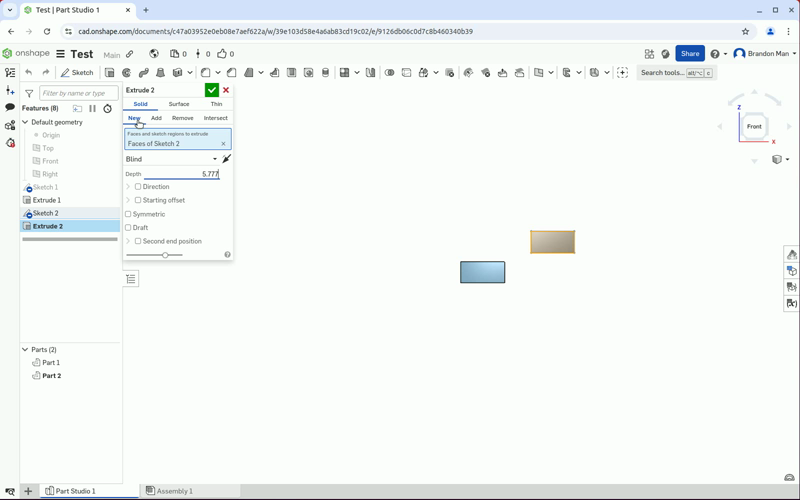
key(enter)
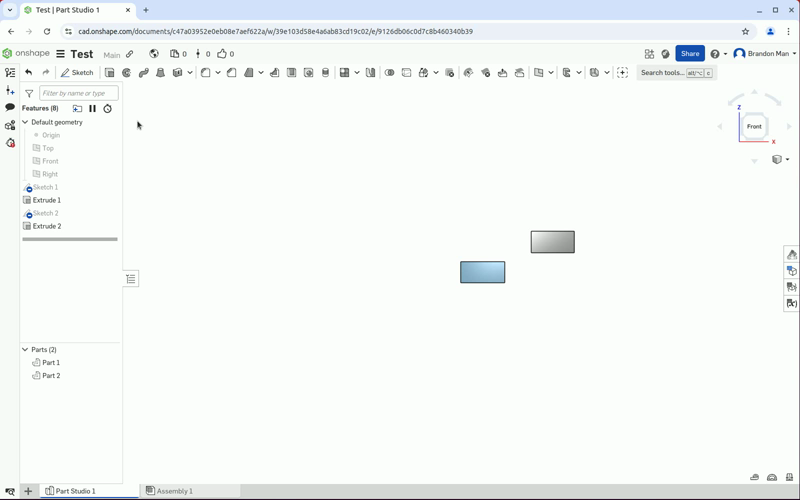
key(shift+h)
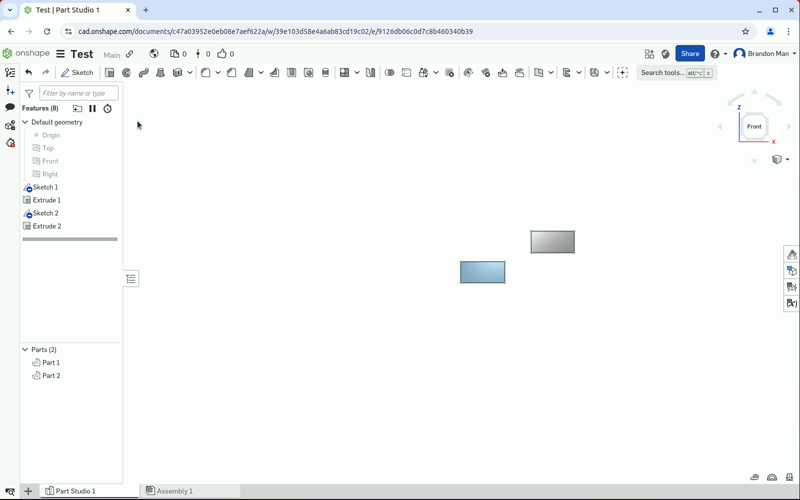
key(shift+h)
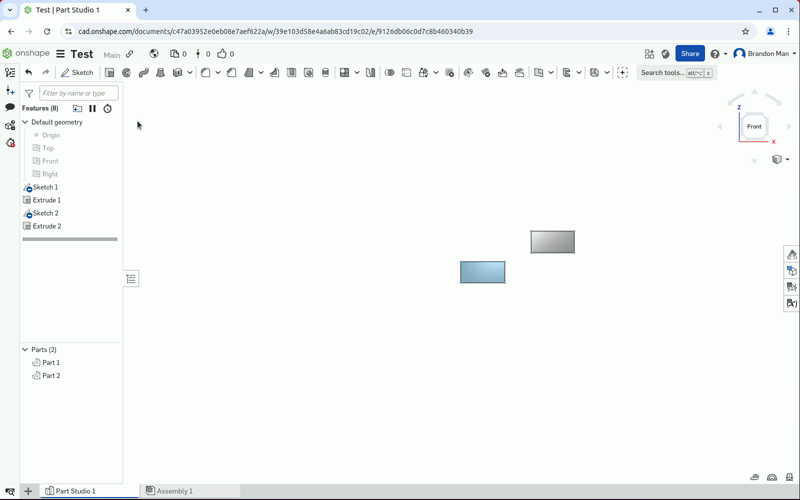
key(shift+7)
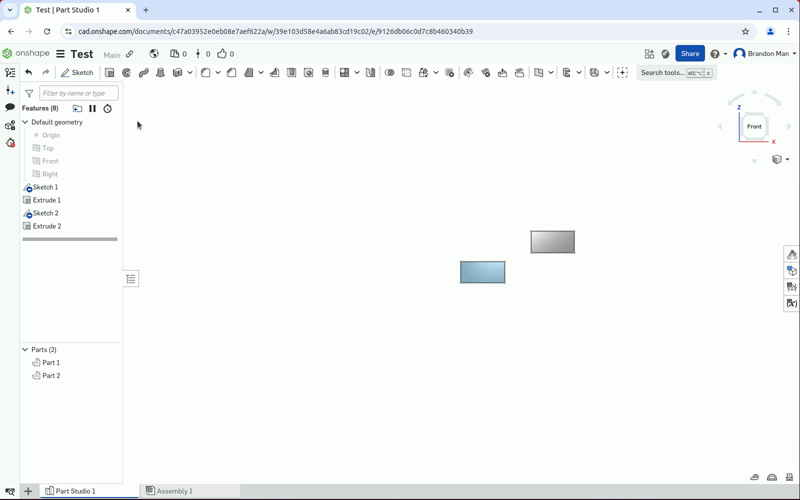
key(left, 2)
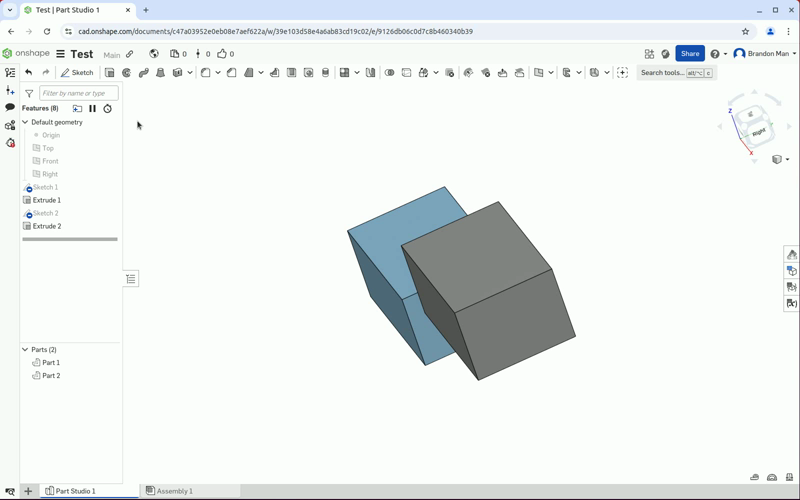
key(down, 2)
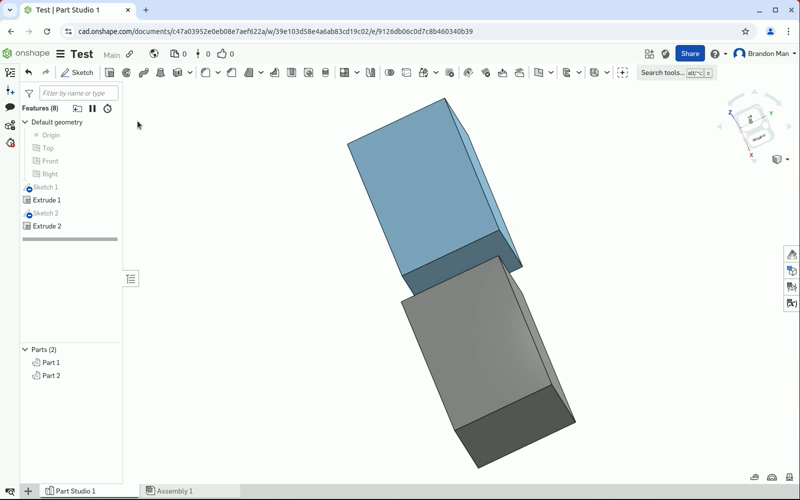
key(up, 2)
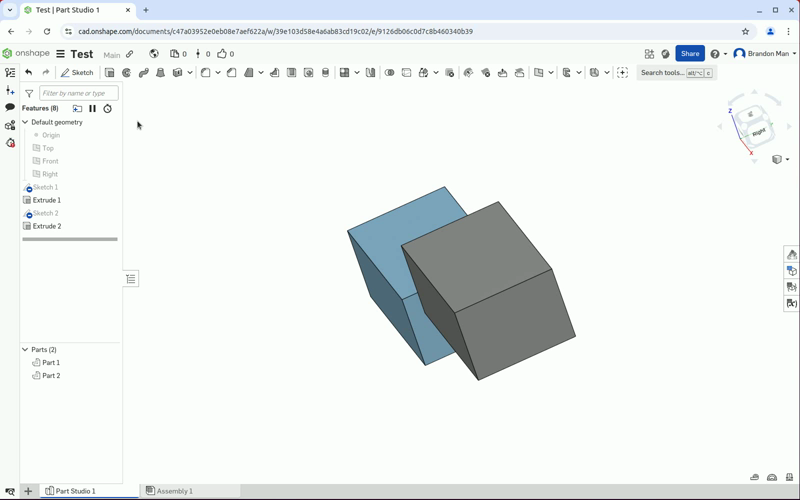
key(right, 2)
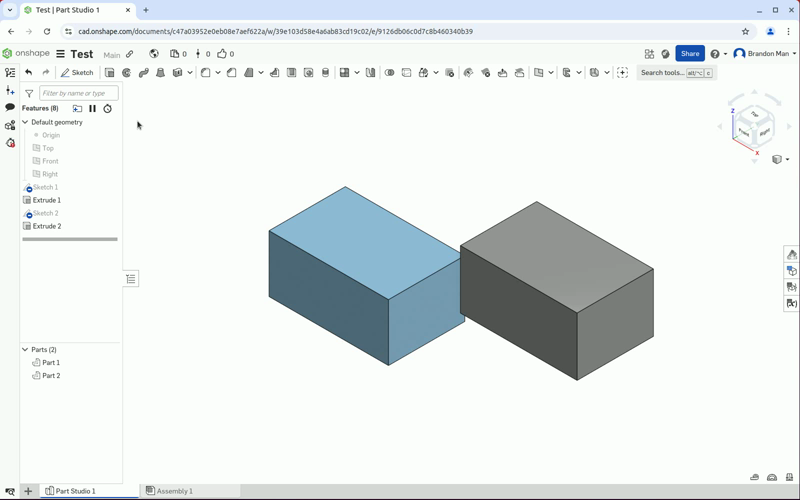
mouse_move(73, 189)
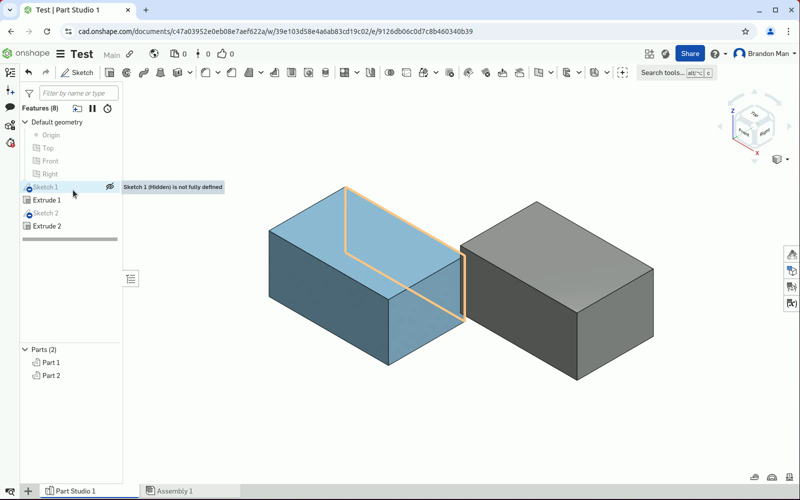
click(73, 189)